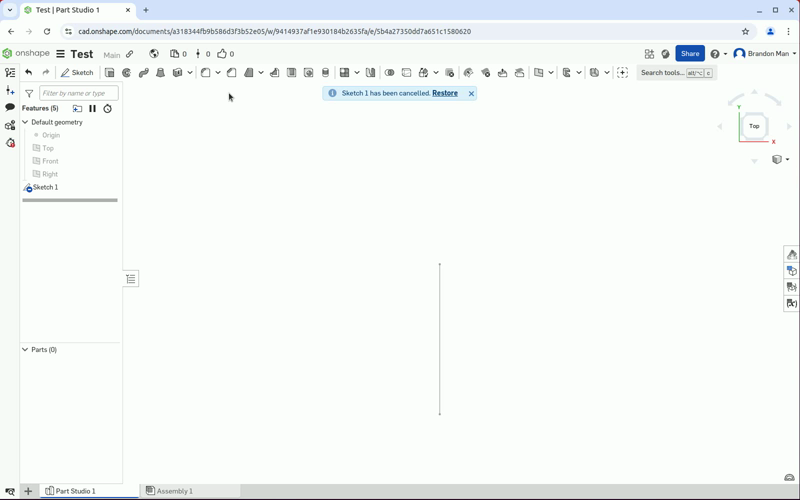
key(shift+h)
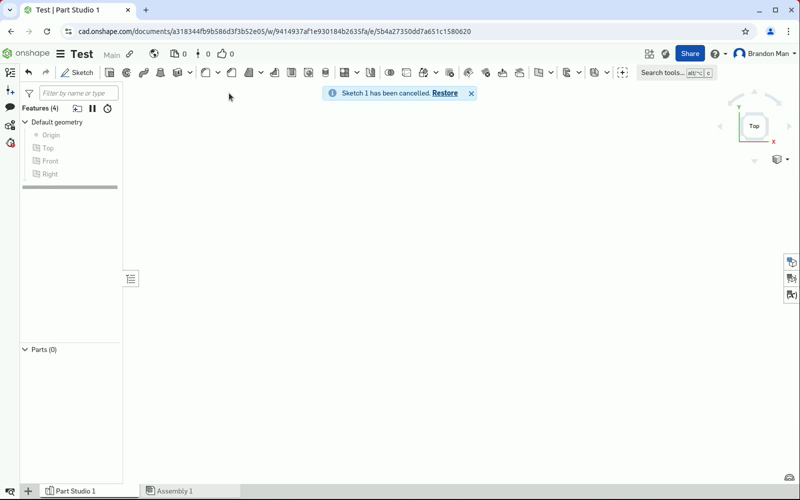
key(shift+s)
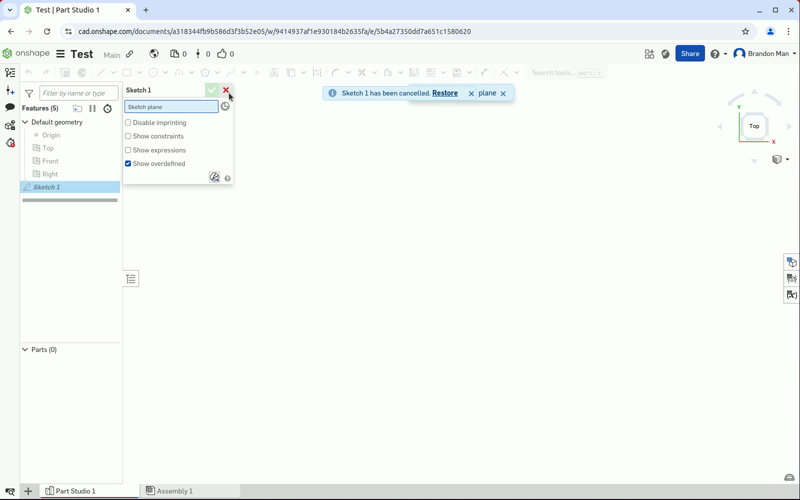
mouse_move(73, 150)
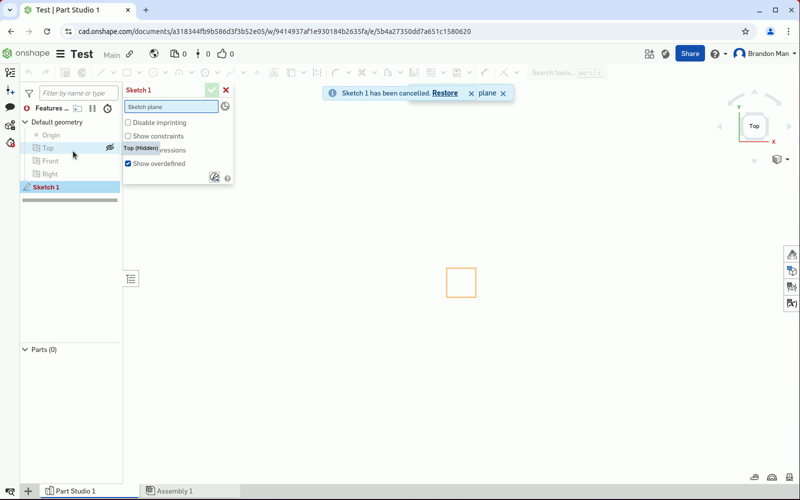
click(73, 150)
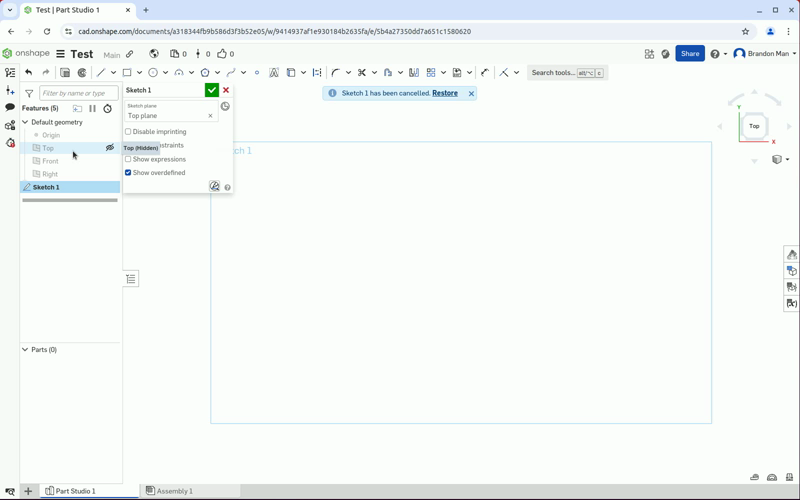
mouse_move(73, 352)
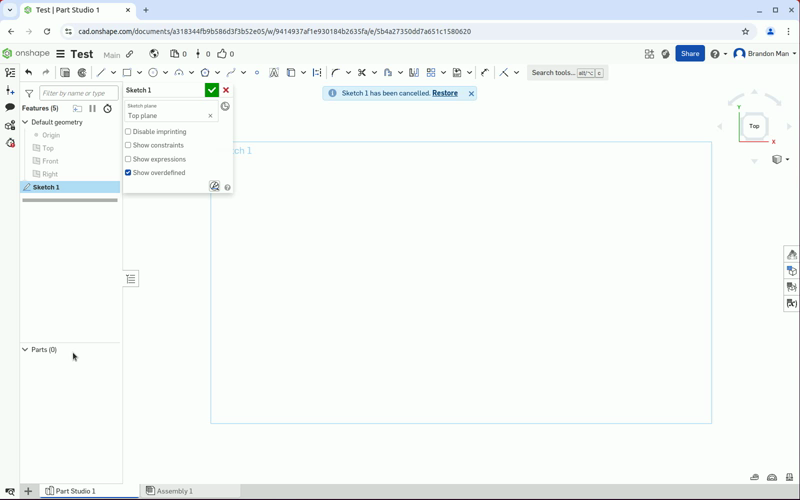
key(y)
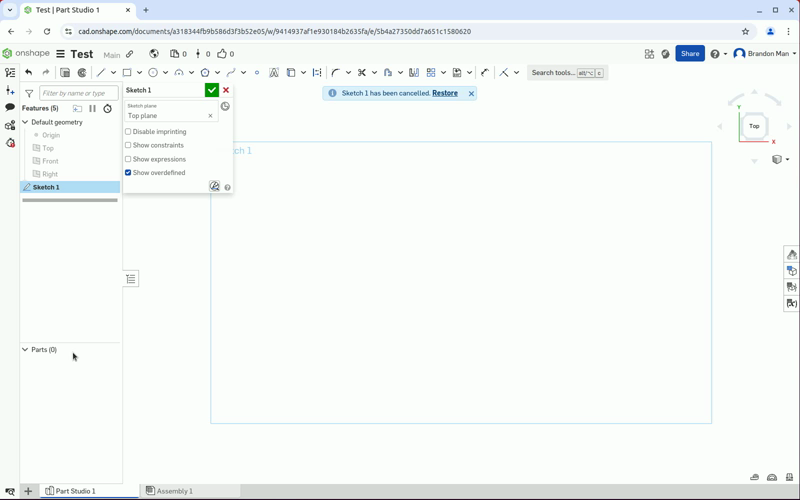
key(l)
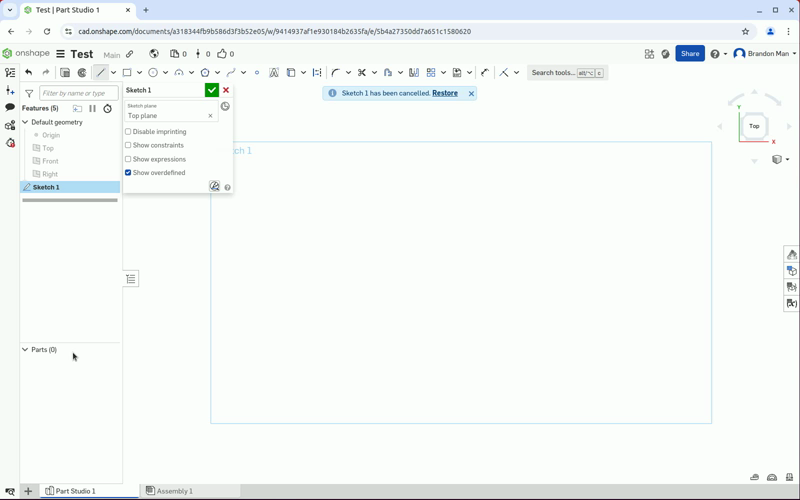
key_down(shift)
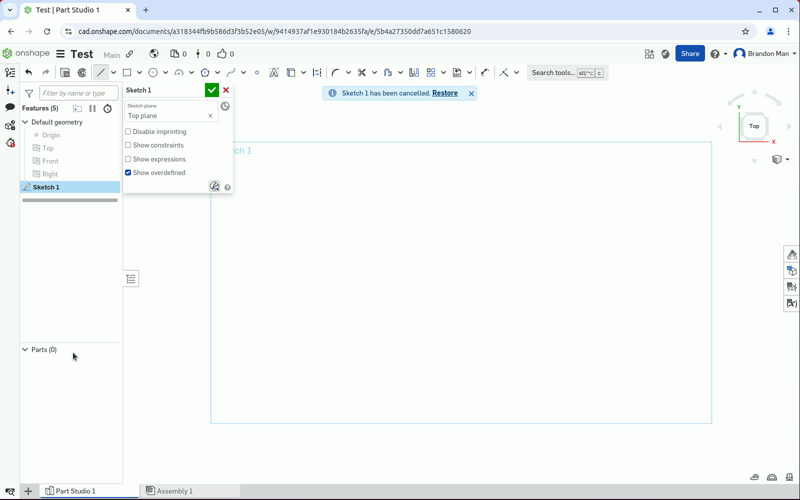
mouse_move(363, 339)
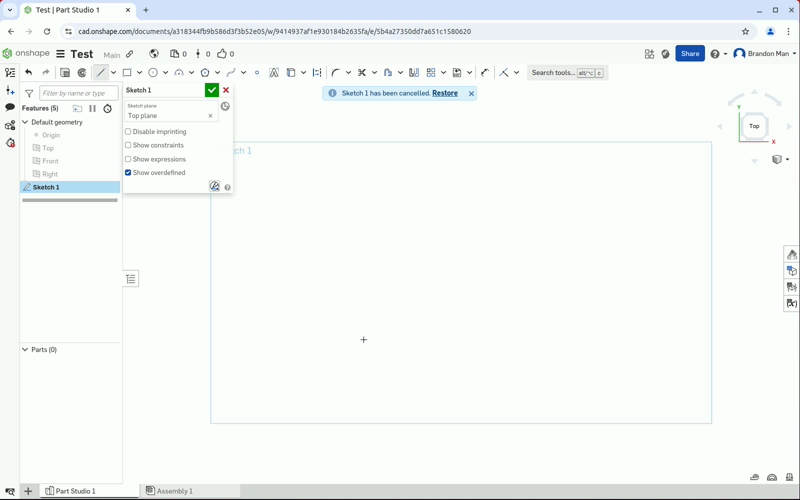
click(363, 339)
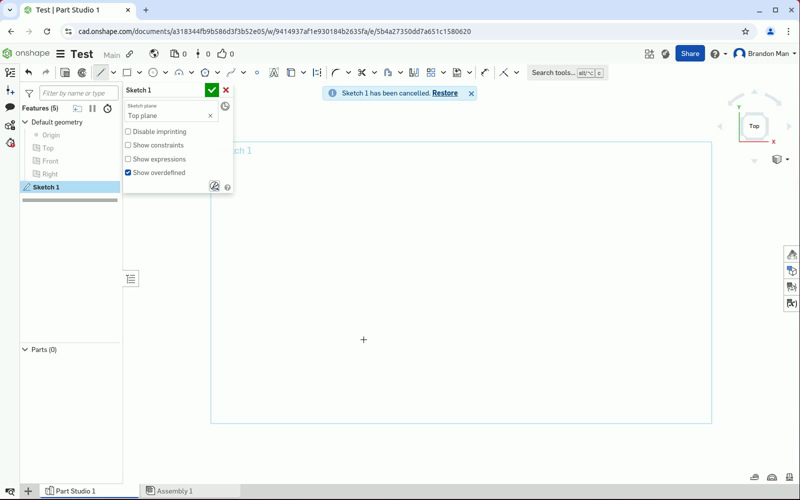
key_up(shift)
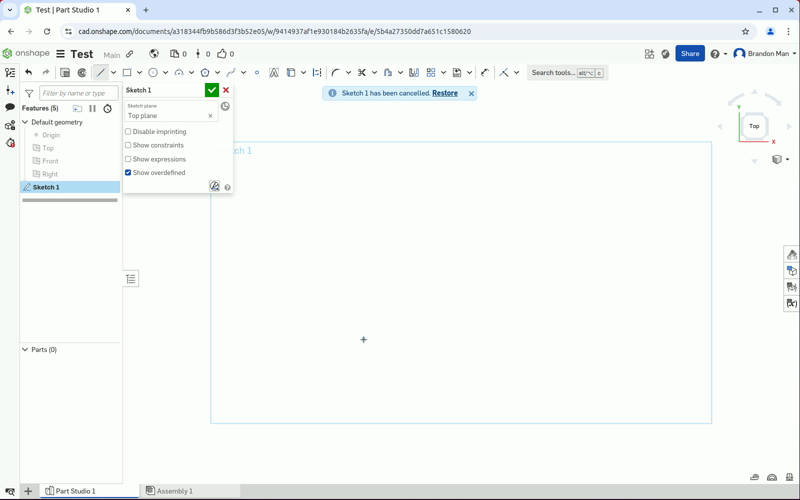
key_down(shift)
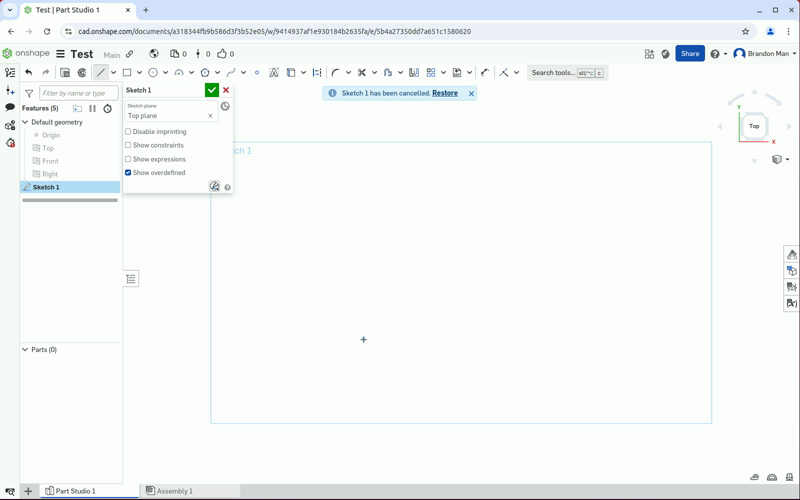
mouse_move(461, 395)
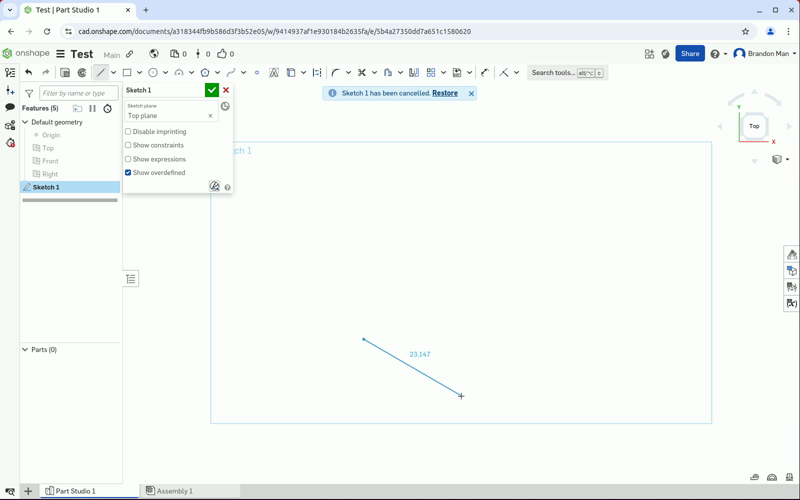
click(461, 395)
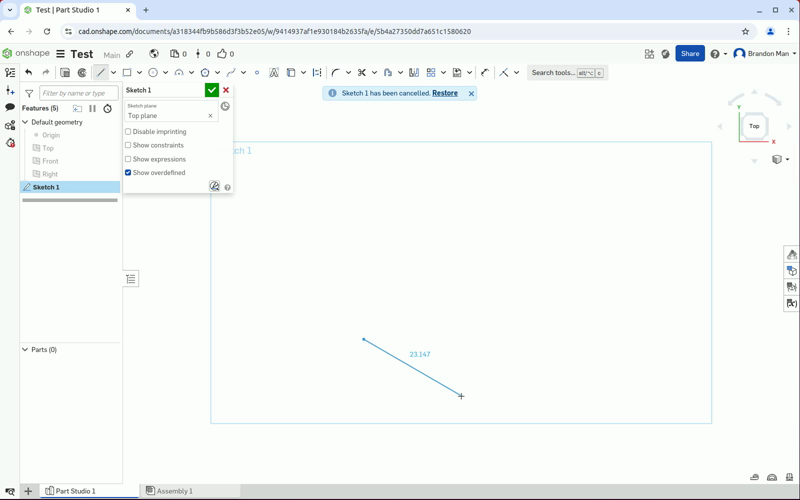
key_up(shift)
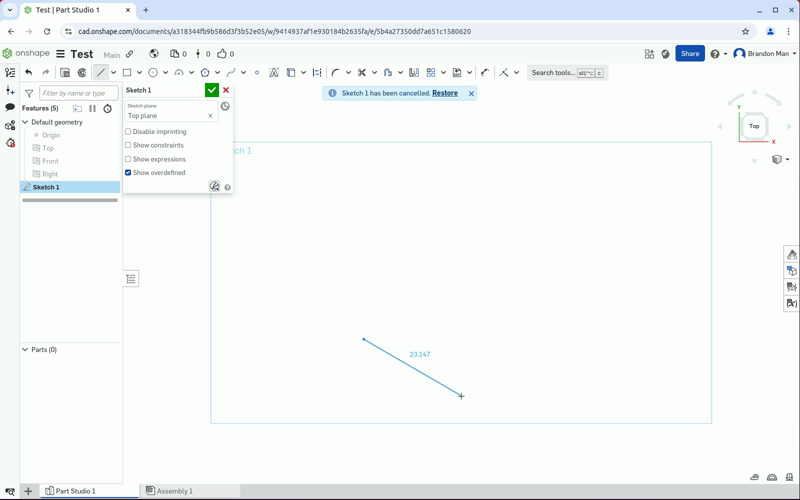
key_down(shift)
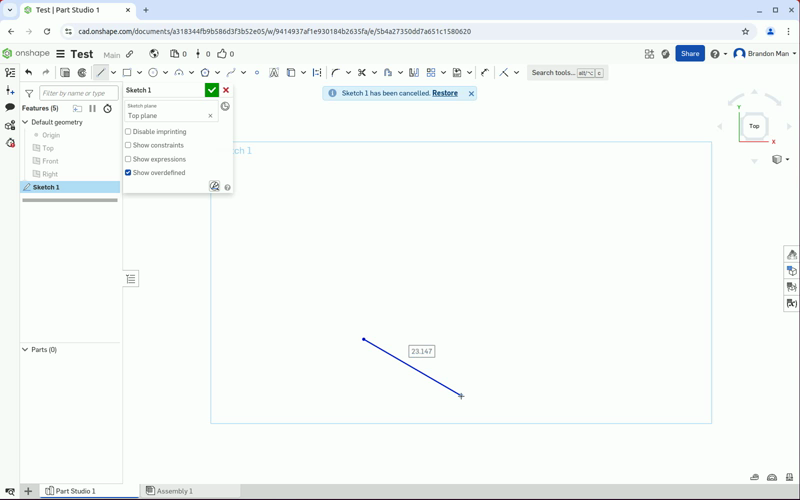
mouse_move(461, 282)
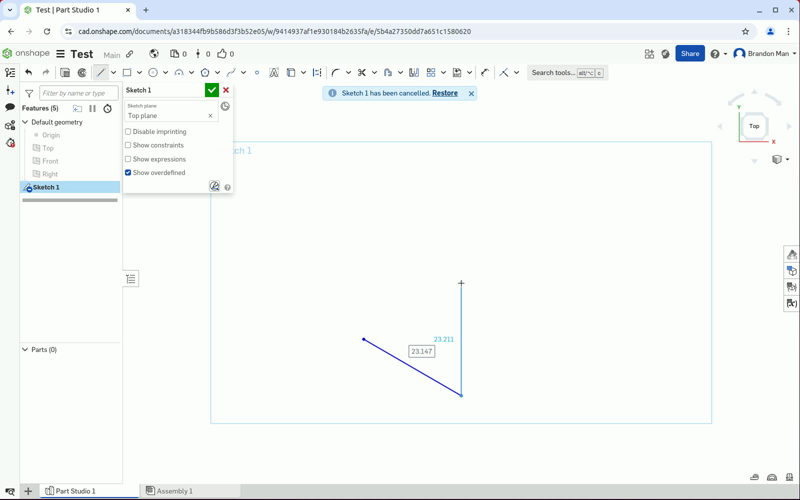
click(461, 282)
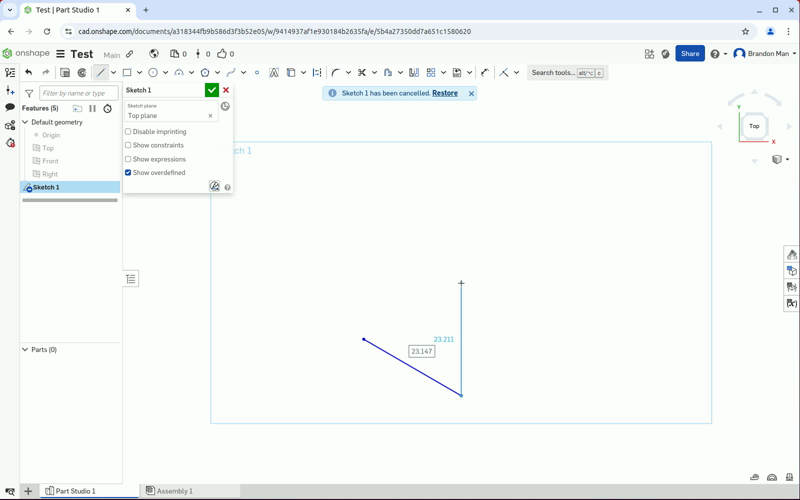
key_up(shift)
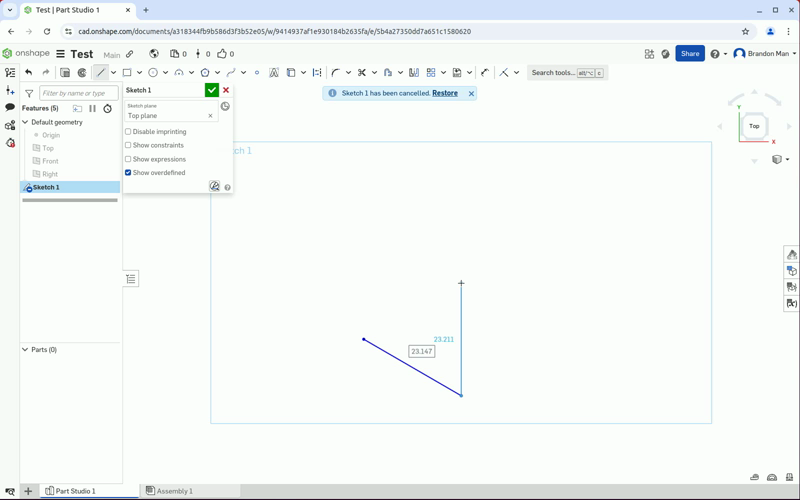
key_down(shift)
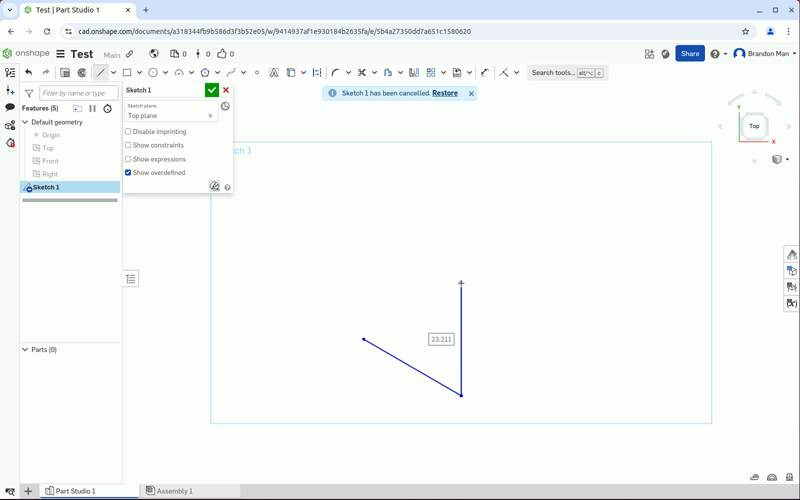
mouse_move(461, 170)
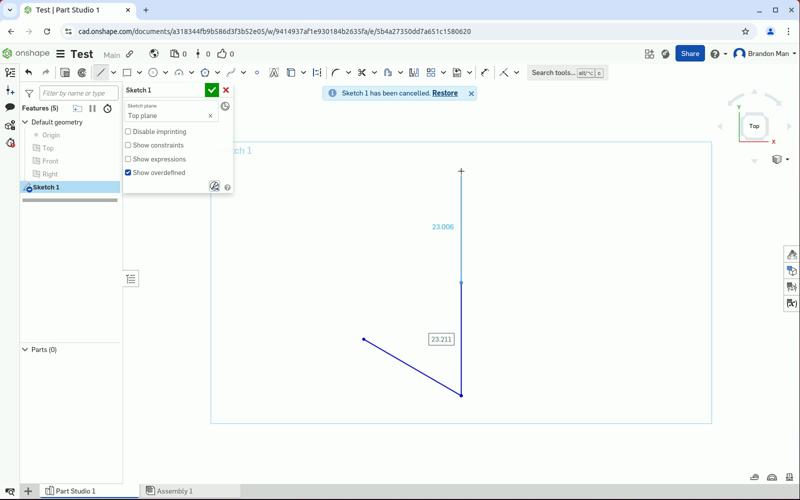
click(461, 170)
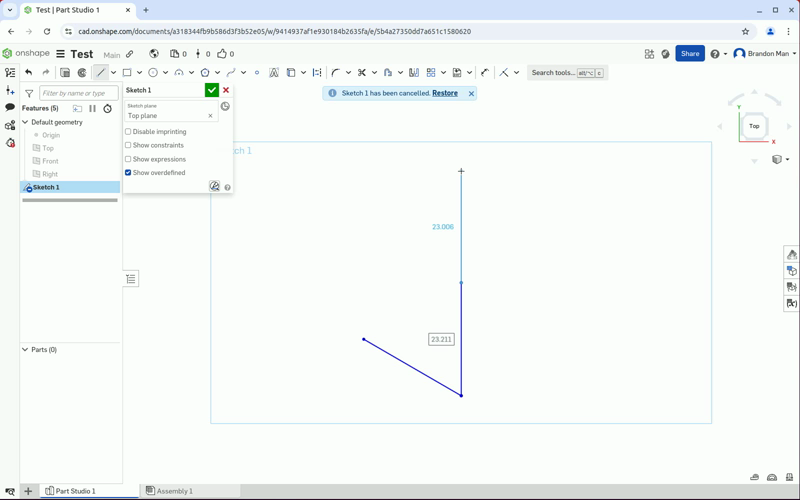
key_up(shift)
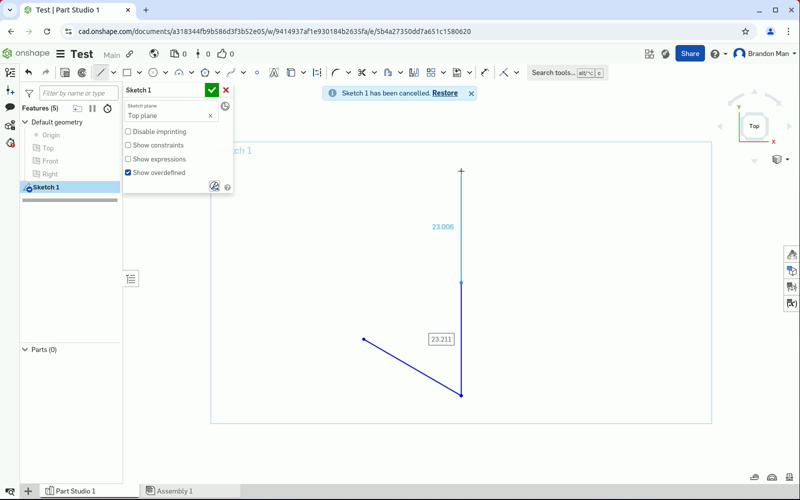
key_down(shift)
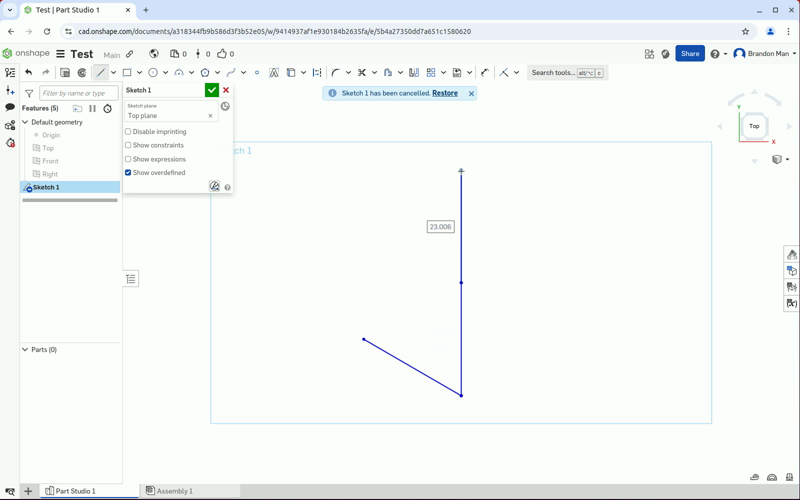
mouse_move(363, 227)
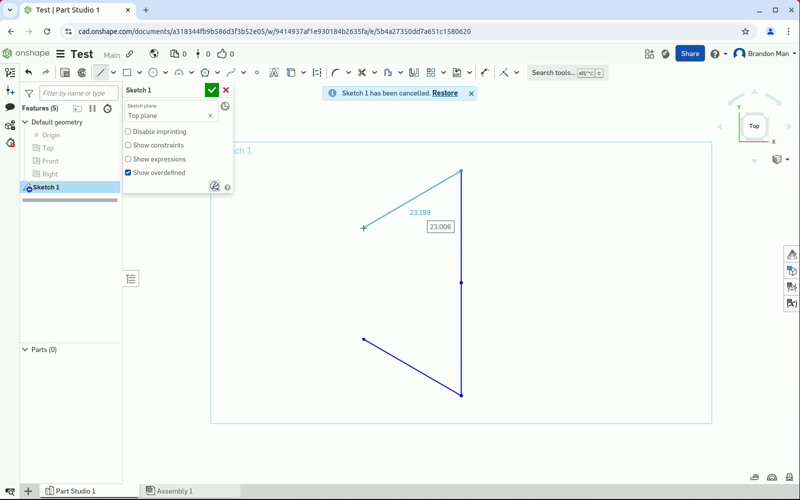
click(363, 227)
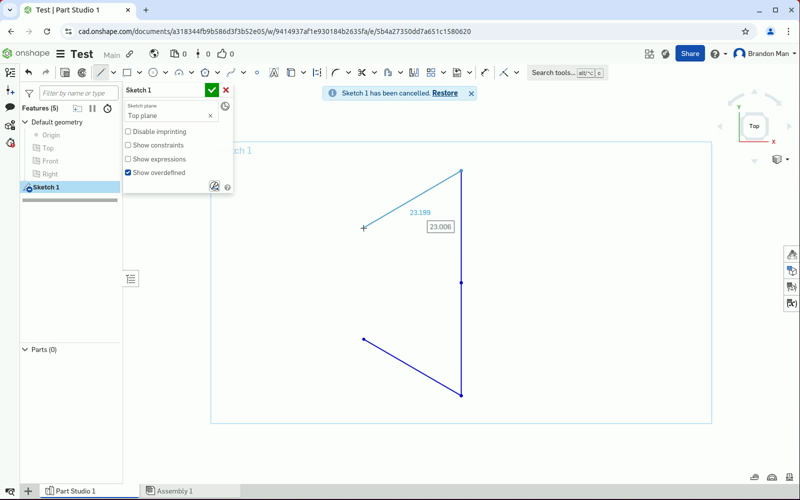
key_up(shift)
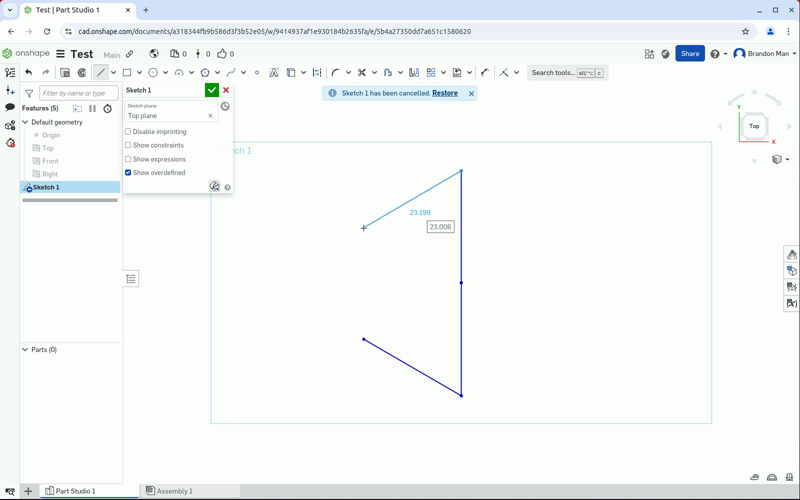
key_down(shift)
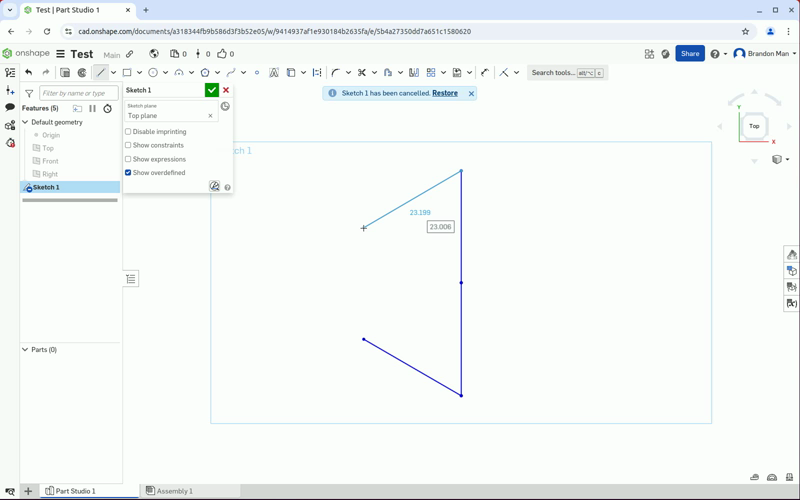
mouse_move(363, 339)
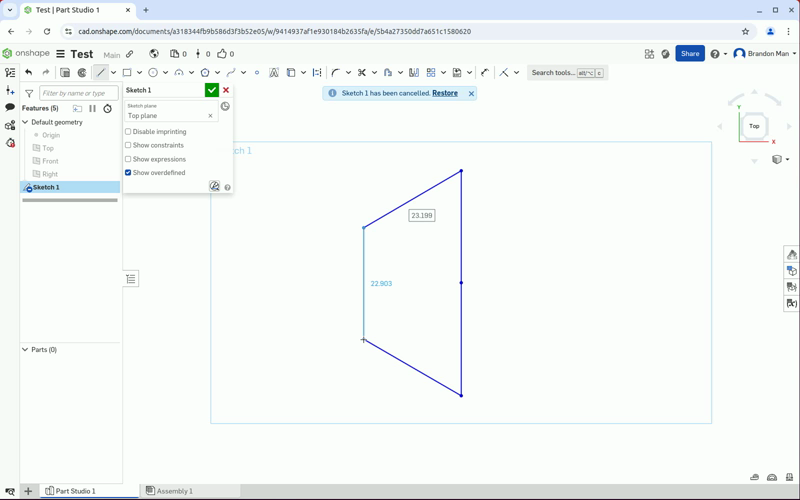
key_up(shift)
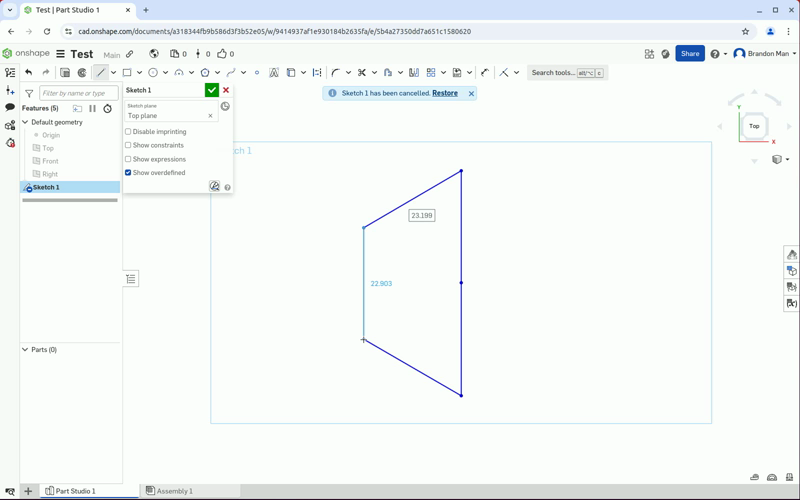
click(363, 339)
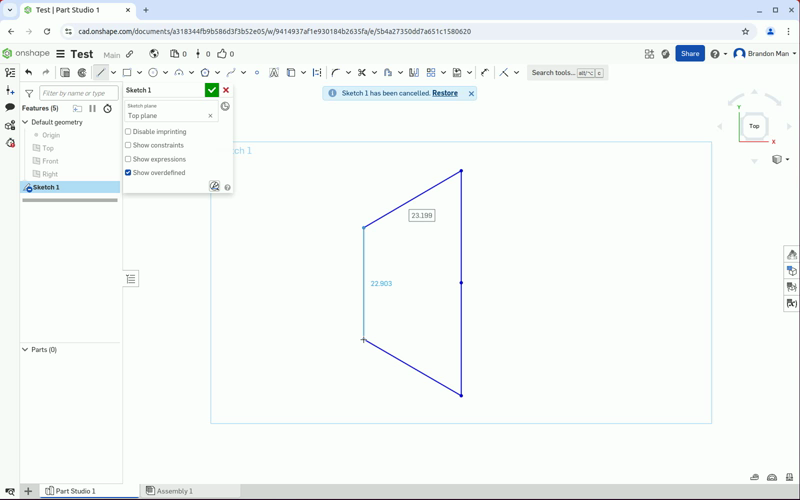
key(esc)
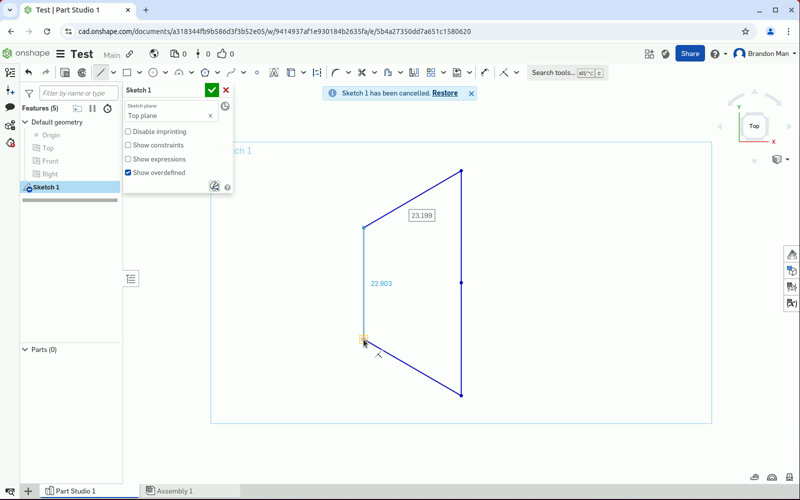
mouse_move(419, 227)
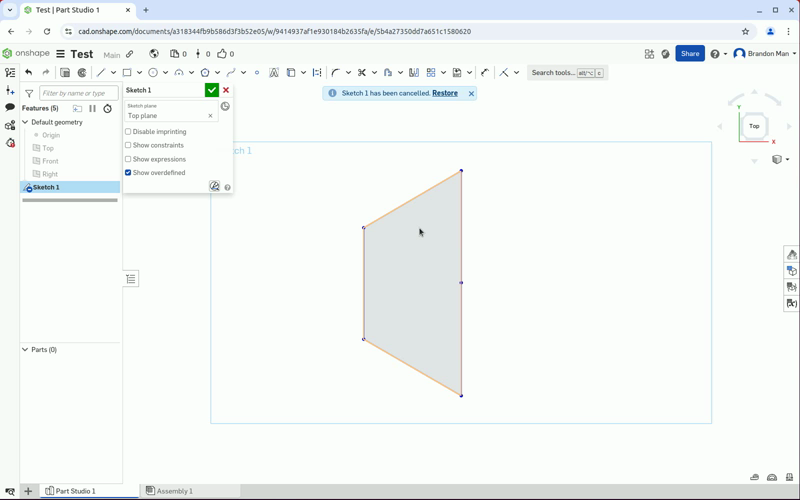
click(419, 227)
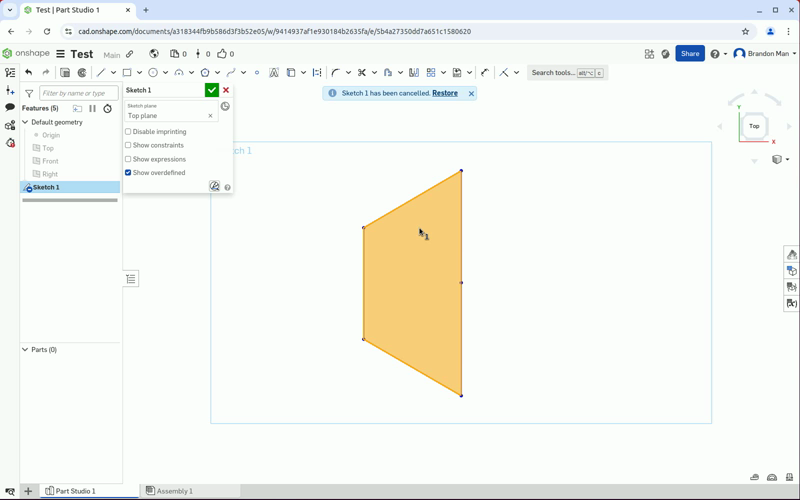
mouse_move(73, 352)
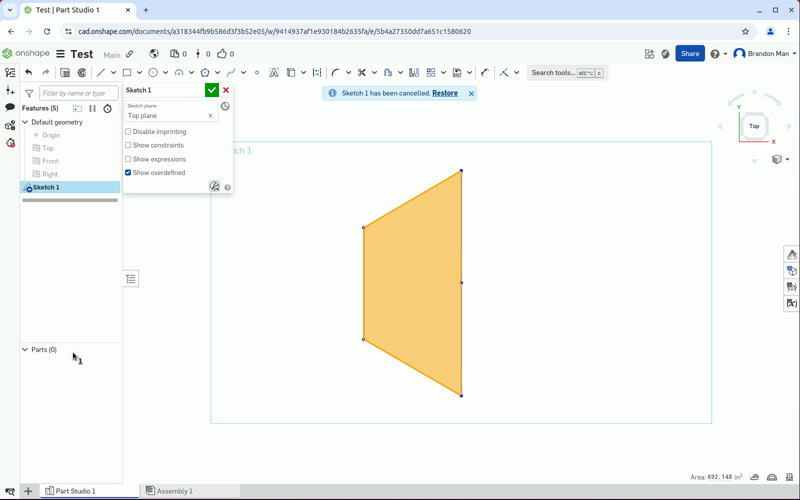
key(shift+y)
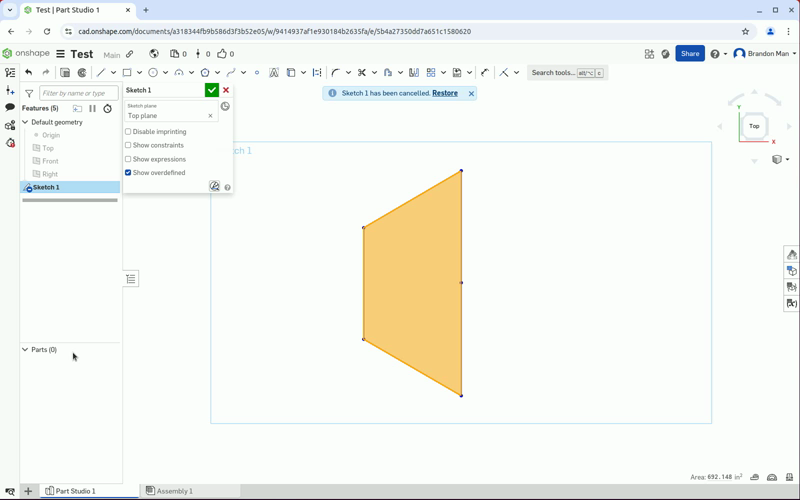
key(shift+e)
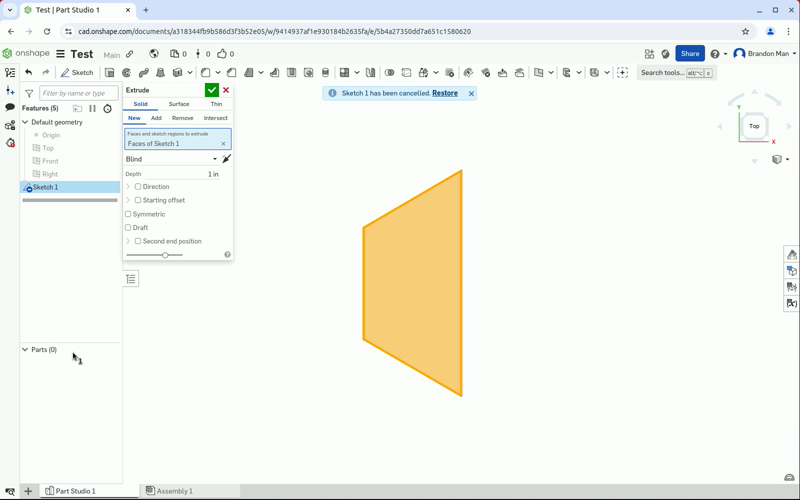
mouse_move(143, 106)
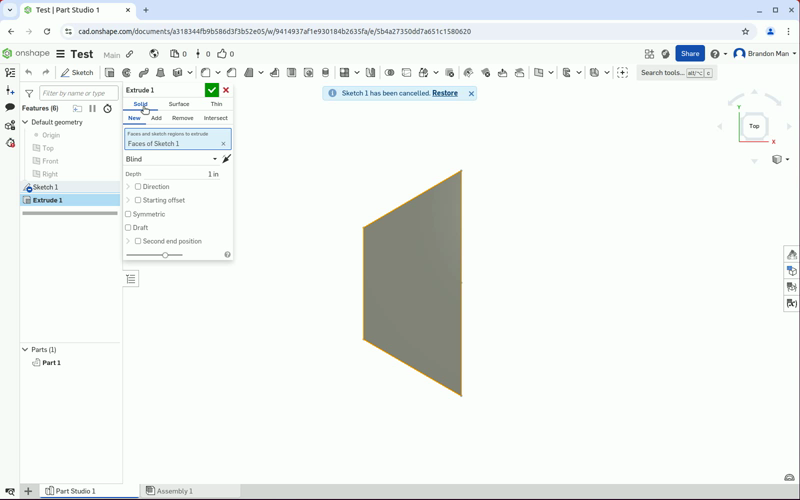
click(143, 106)
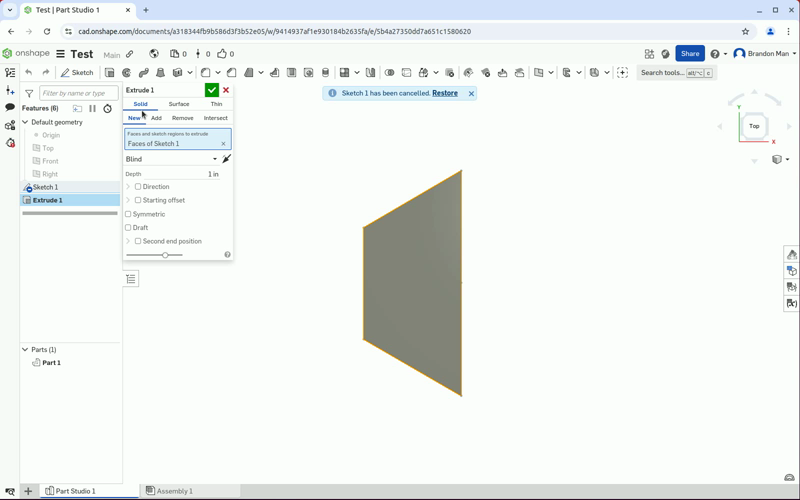
mouse_move(137, 120)
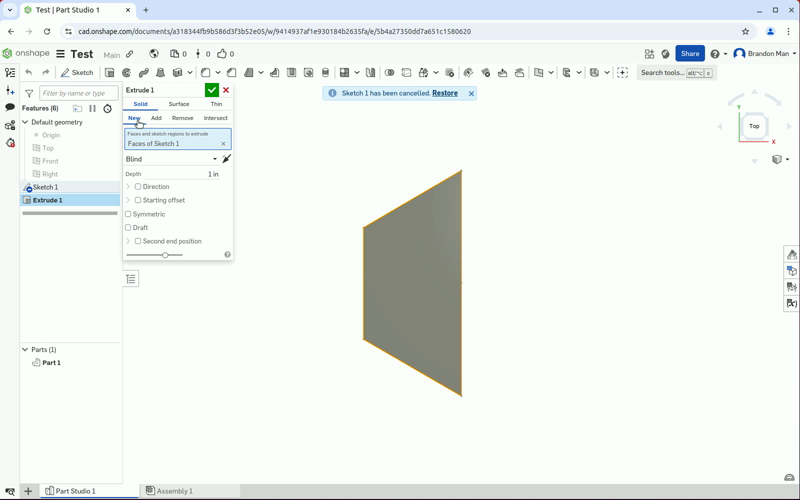
click(137, 120)
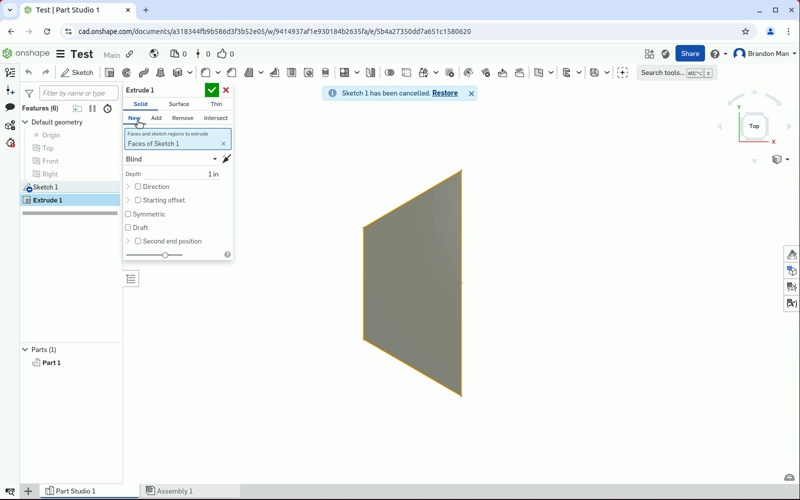
key(tab, 4)
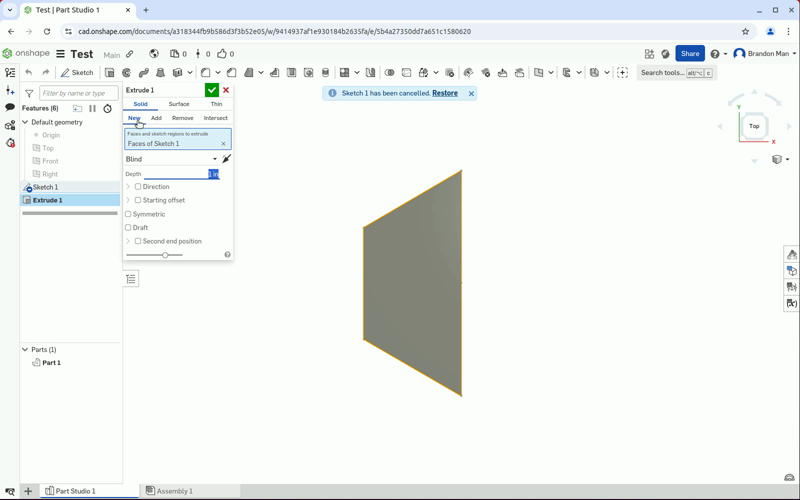
text(0.722)
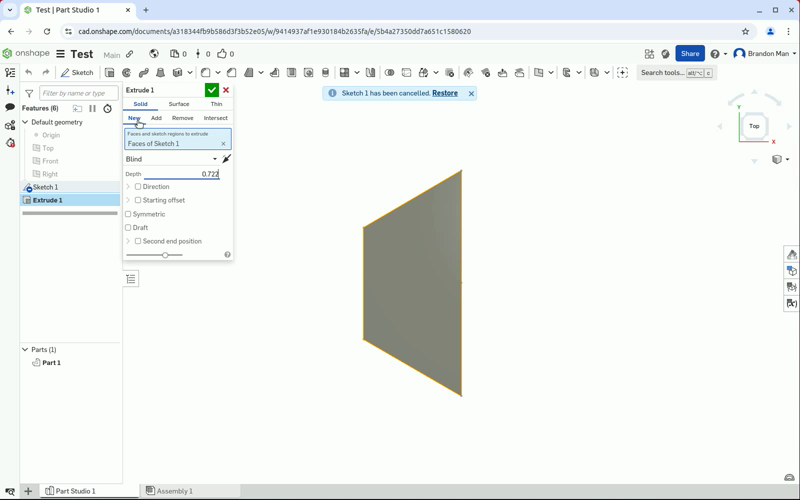
key(enter)
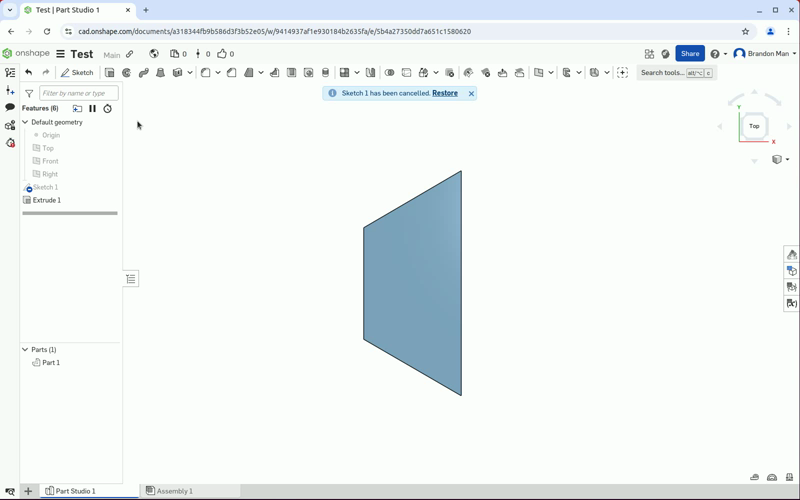
key(shift+h)
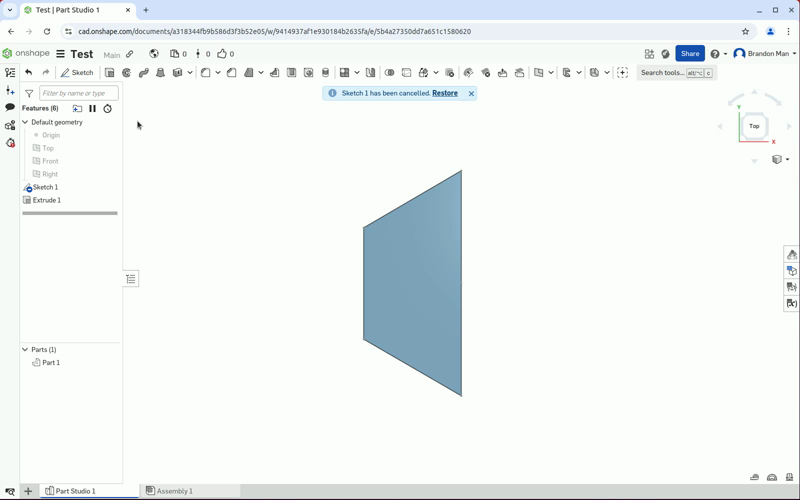
key(shift+h)
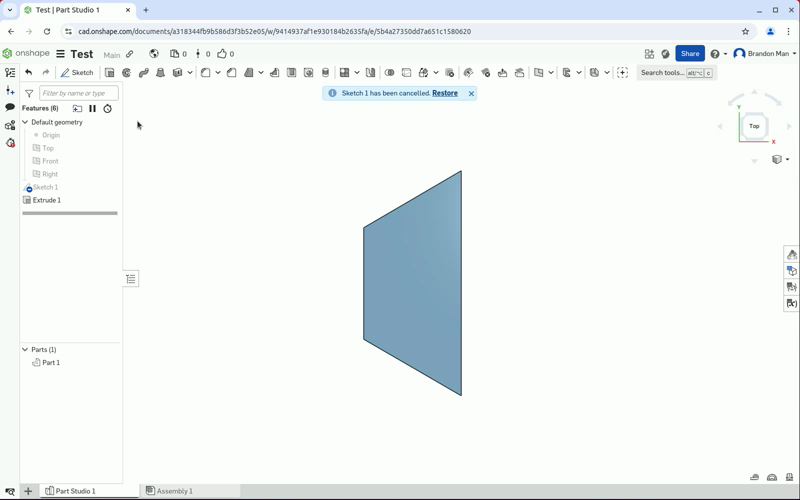
mouse_move(73, 189)
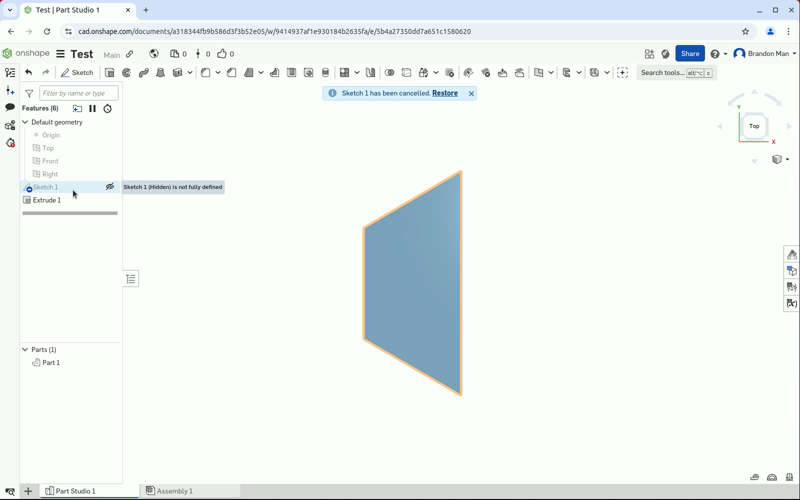
click(73, 189)
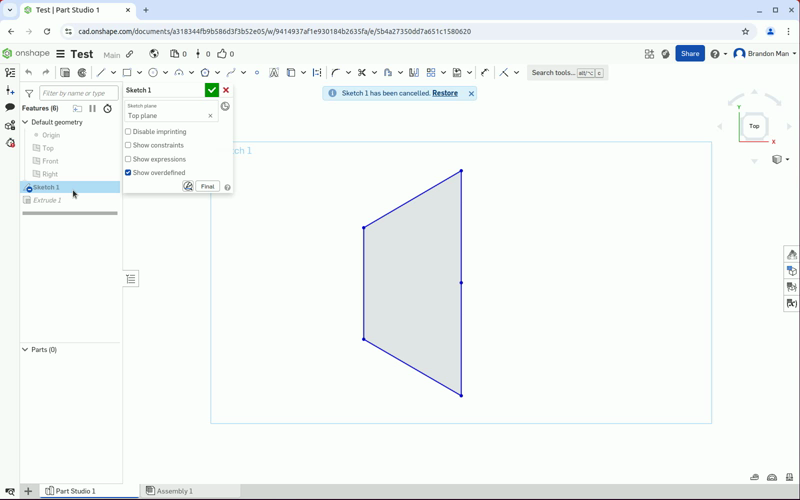
mouse_move(229, 92)
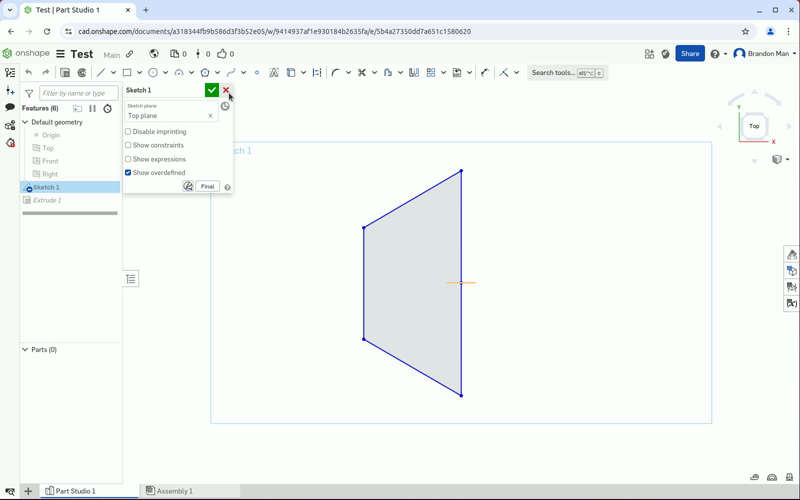
click(229, 92)
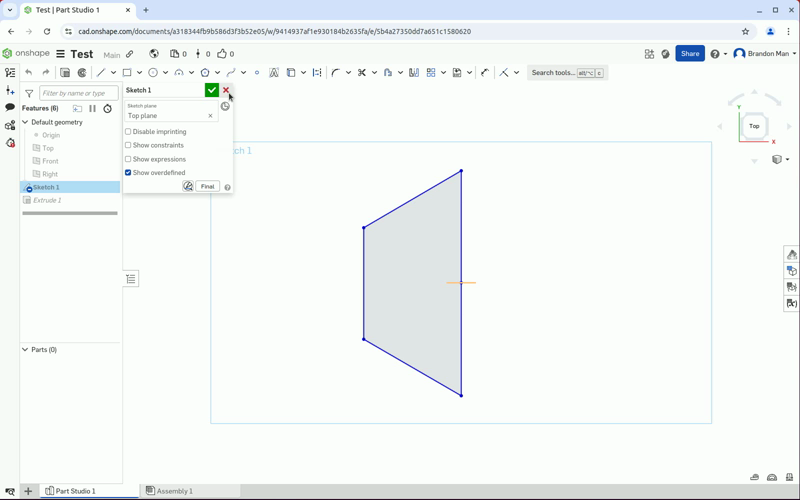
key(shift+s)
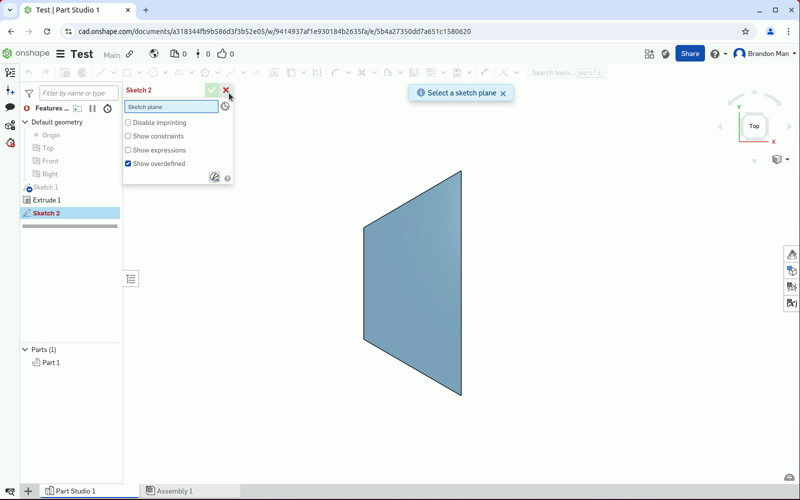
mouse_move(73, 150)
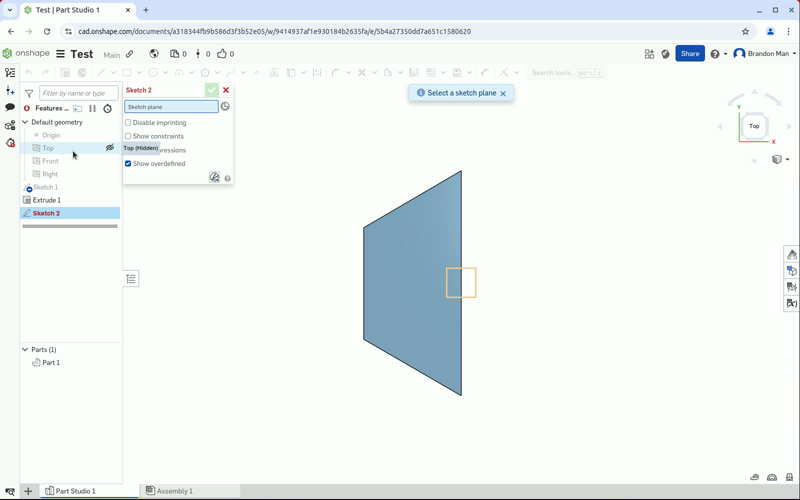
click(73, 150)
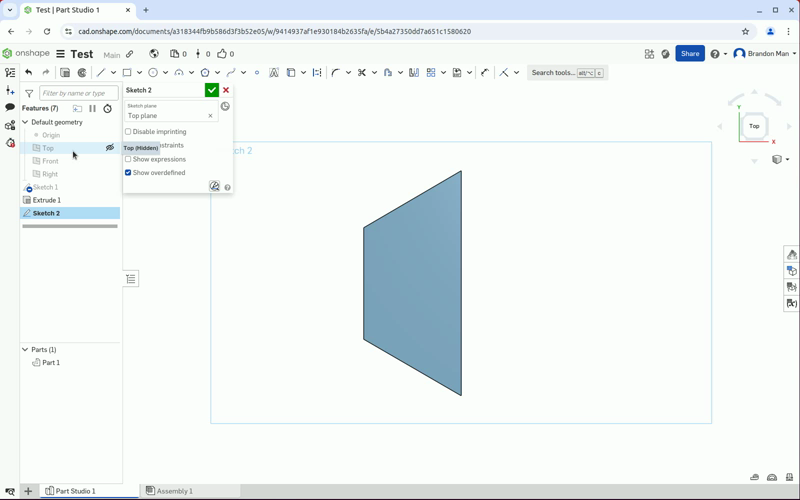
mouse_move(73, 352)
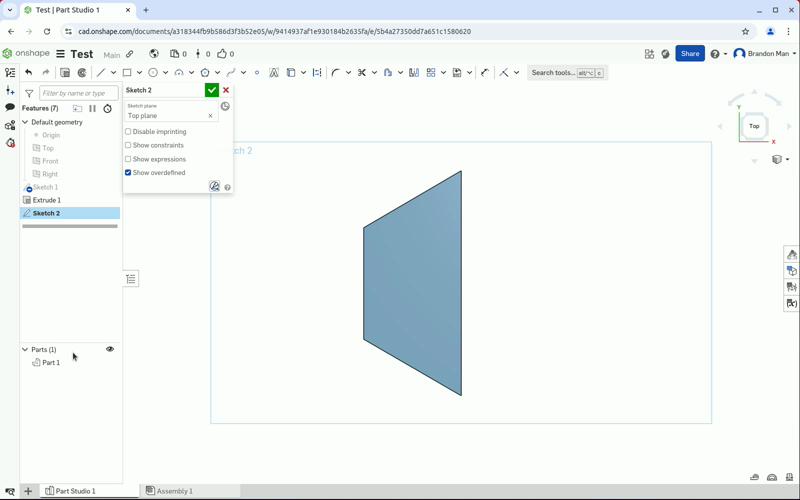
key(y)
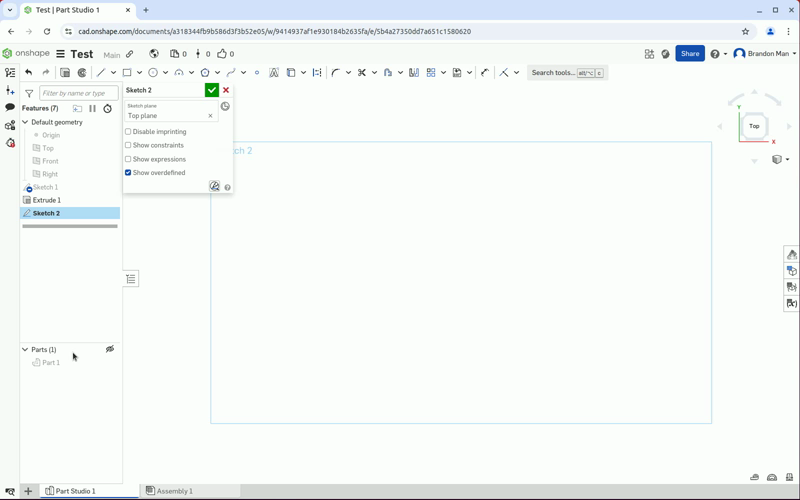
key(l)
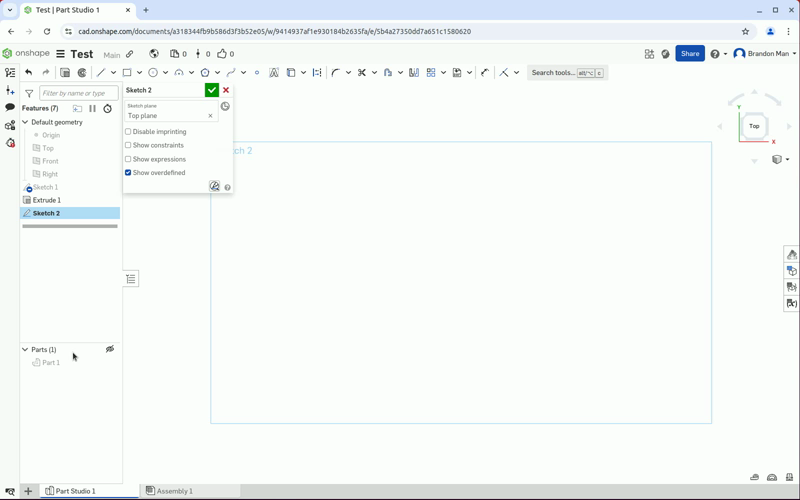
key_down(shift)
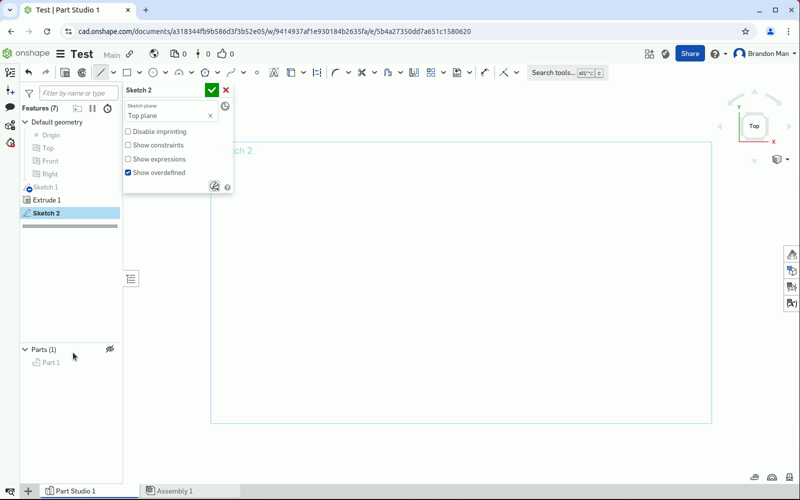
mouse_move(460, 395)
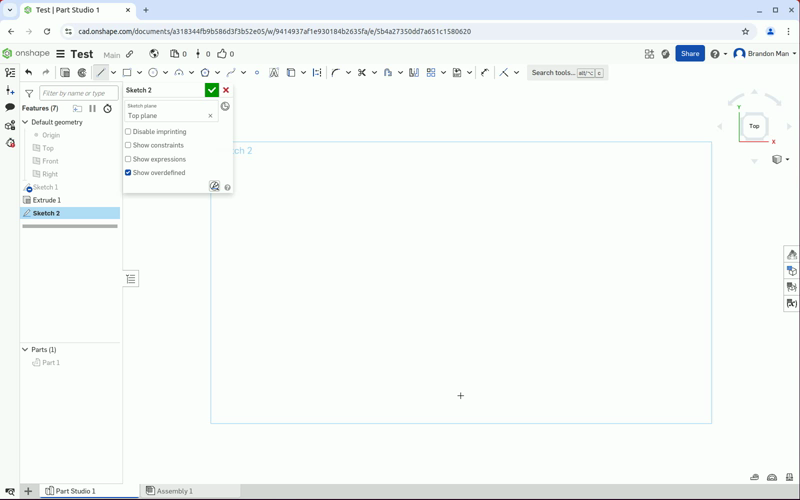
click(460, 395)
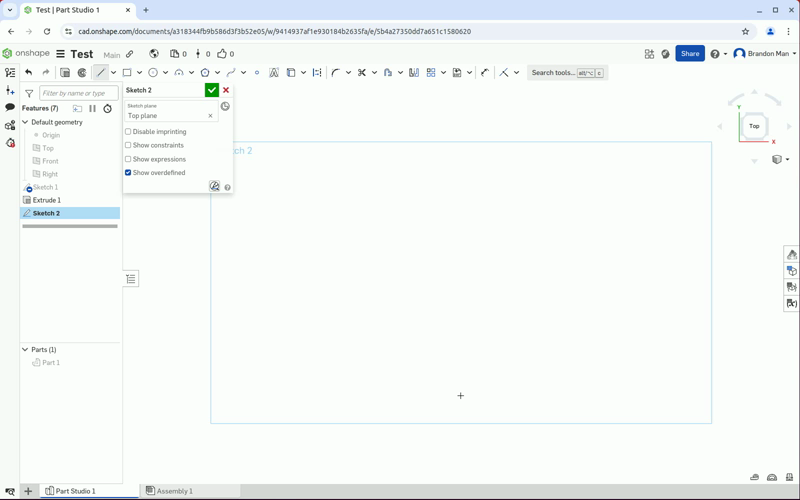
key_up(shift)
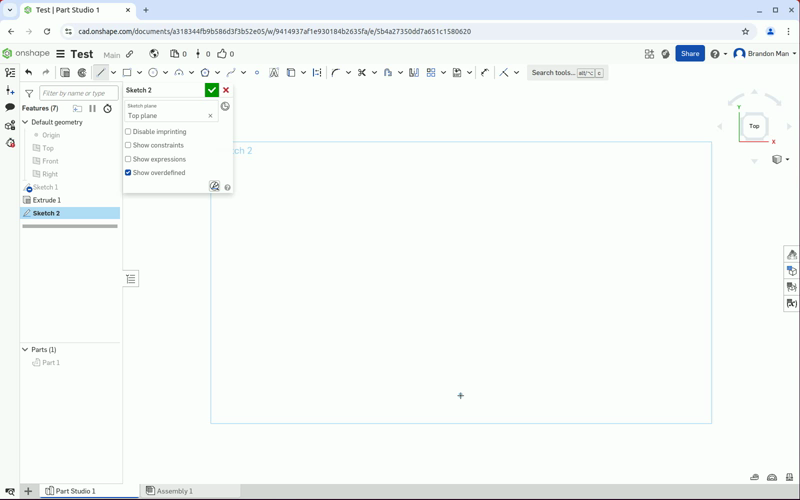
key_down(shift)
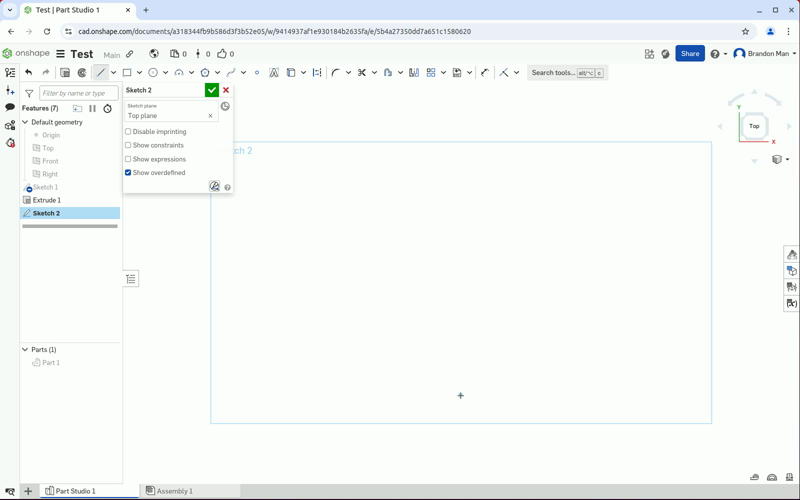
mouse_move(557, 339)
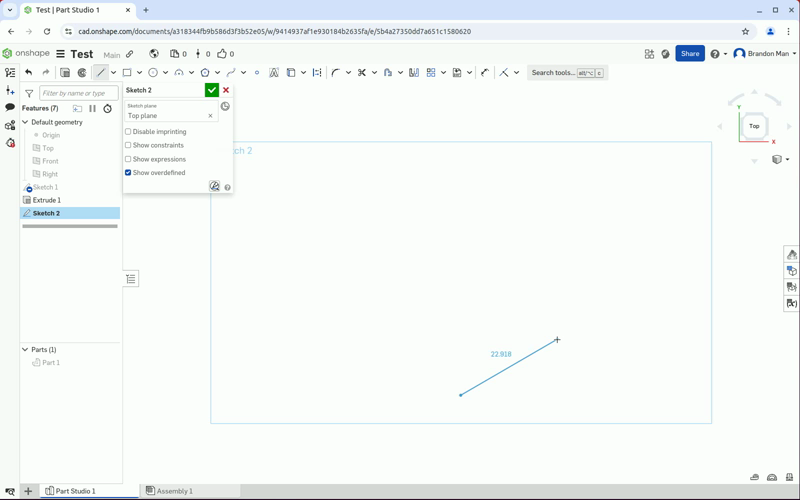
click(557, 339)
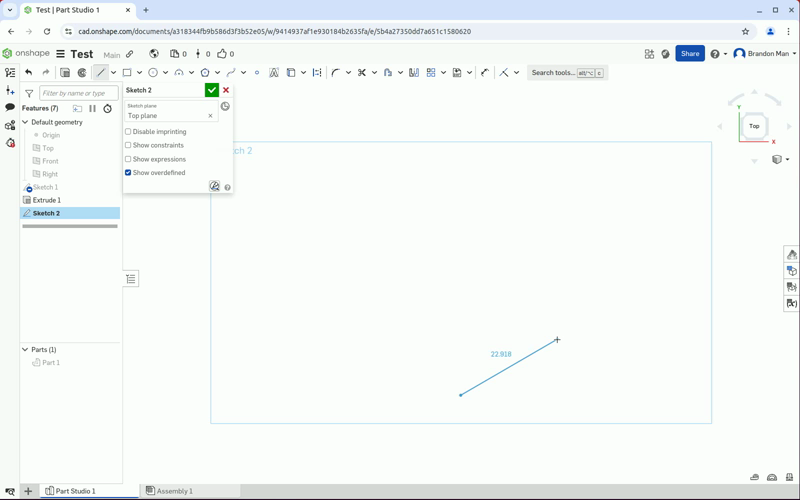
key_up(shift)
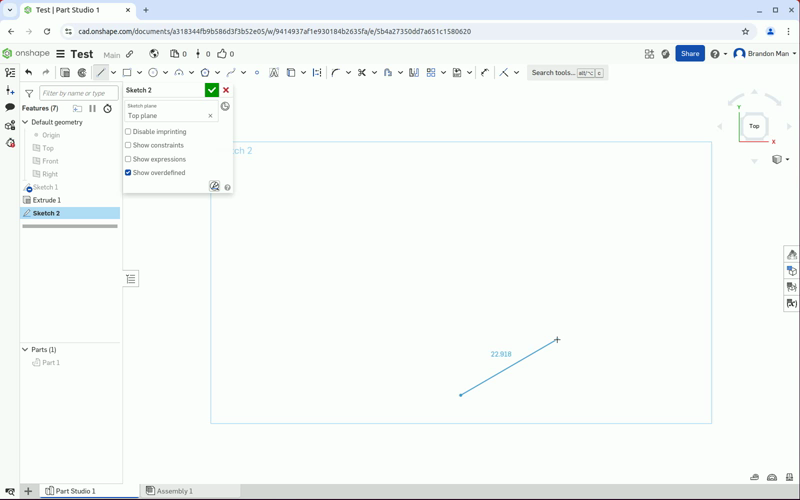
key_down(shift)
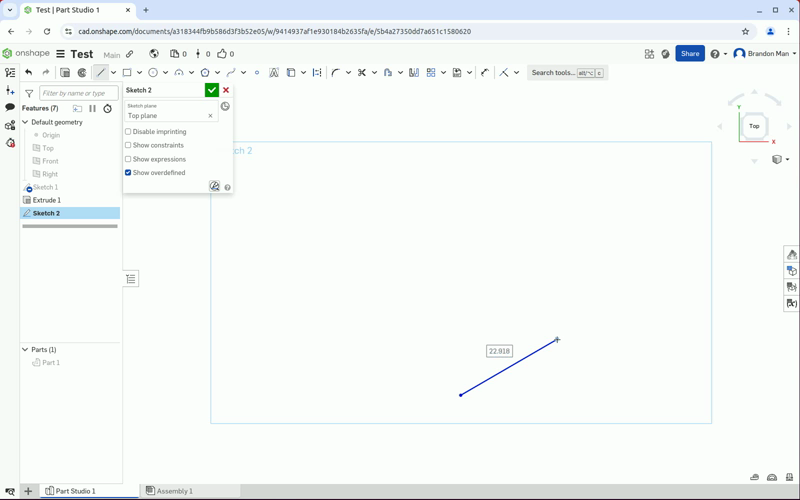
mouse_move(587, 339)
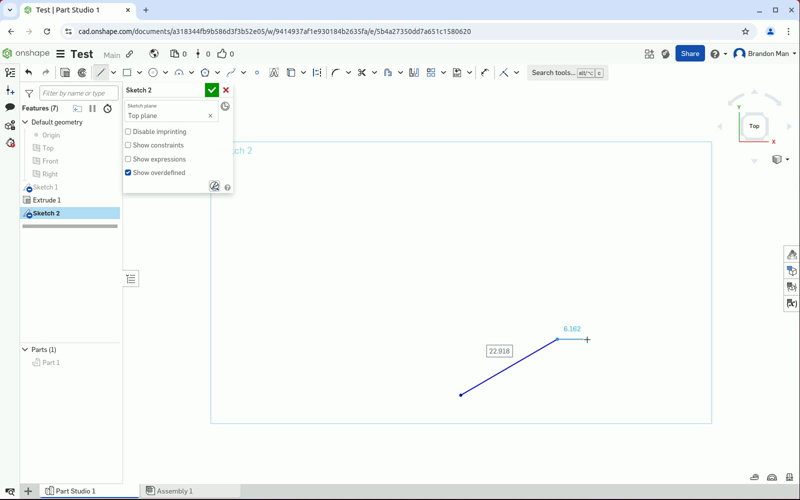
mouse_move(557, 282)
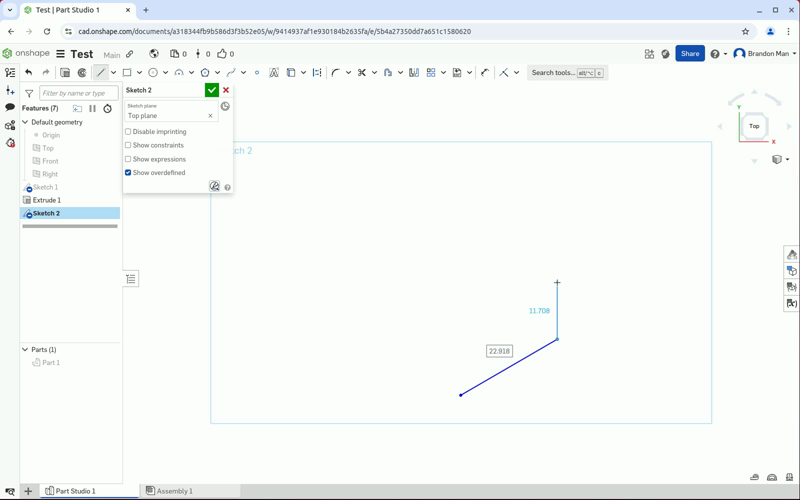
click(557, 282)
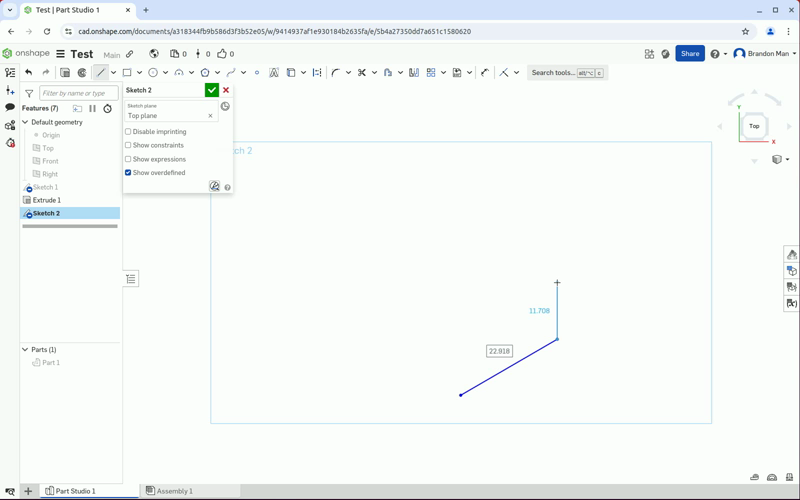
key_up(shift)
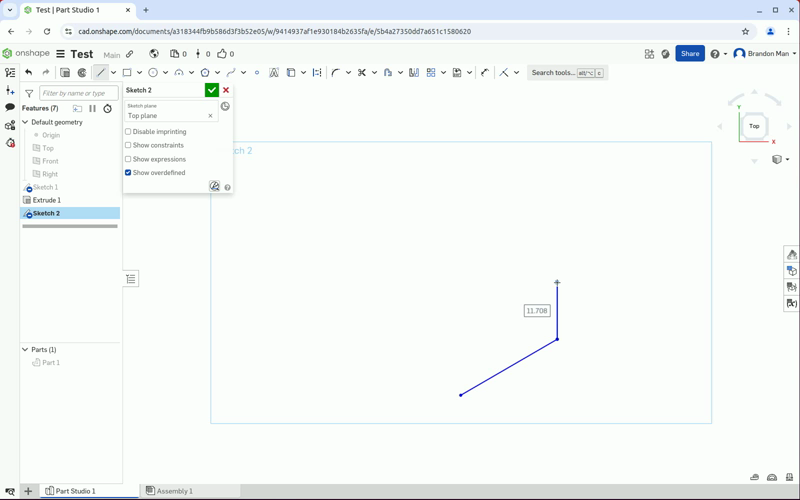
key_down(shift)
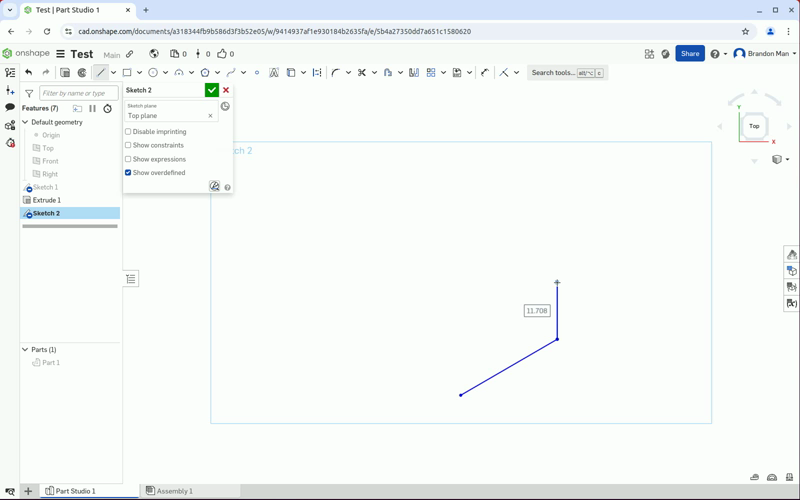
mouse_move(587, 282)
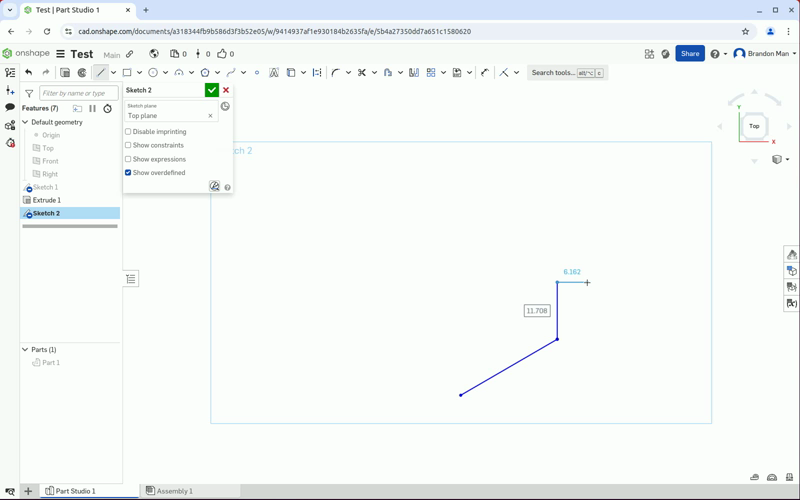
mouse_move(557, 228)
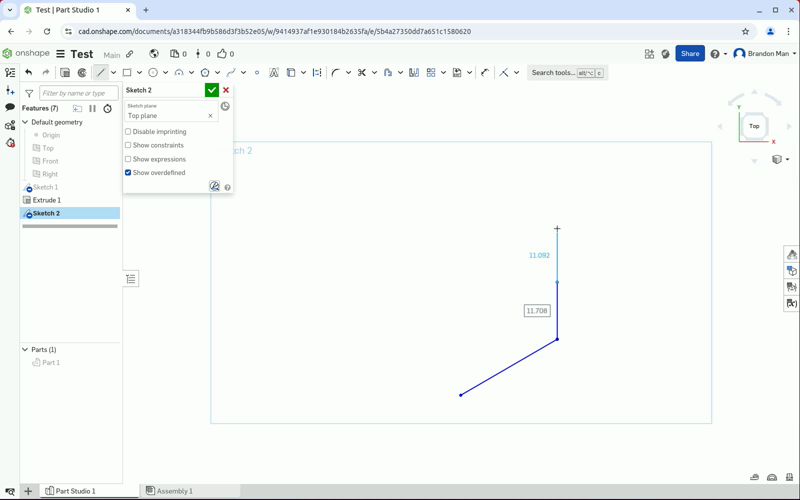
click(557, 228)
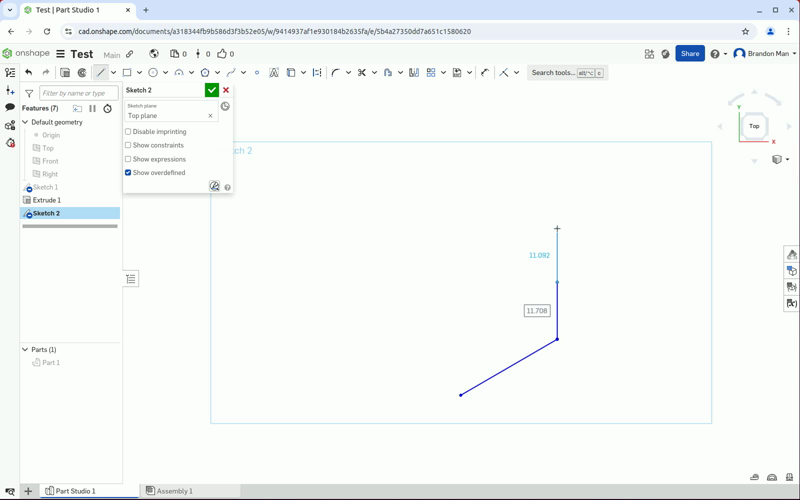
key_up(shift)
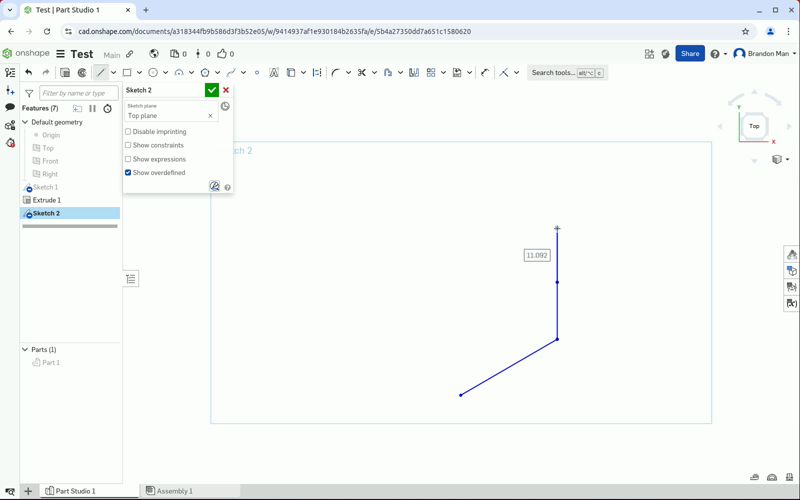
key_down(shift)
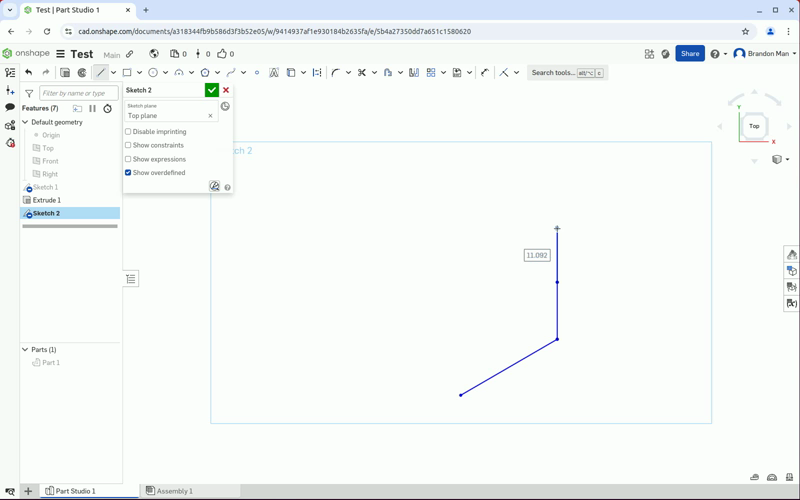
mouse_move(460, 171)
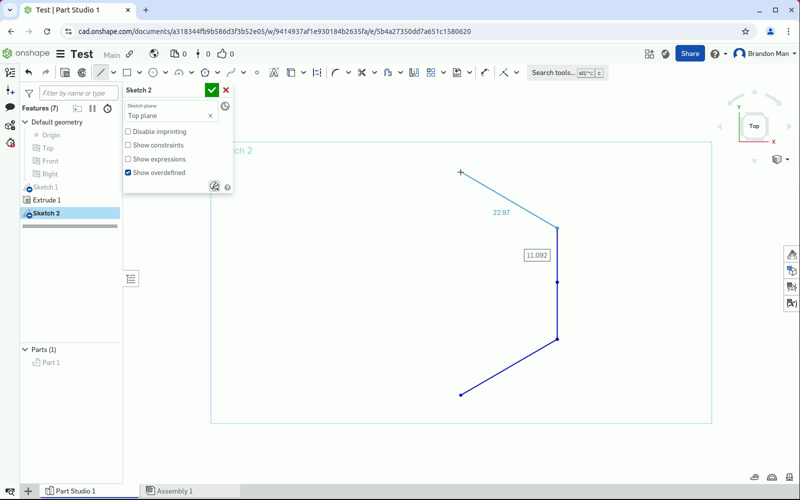
click(460, 171)
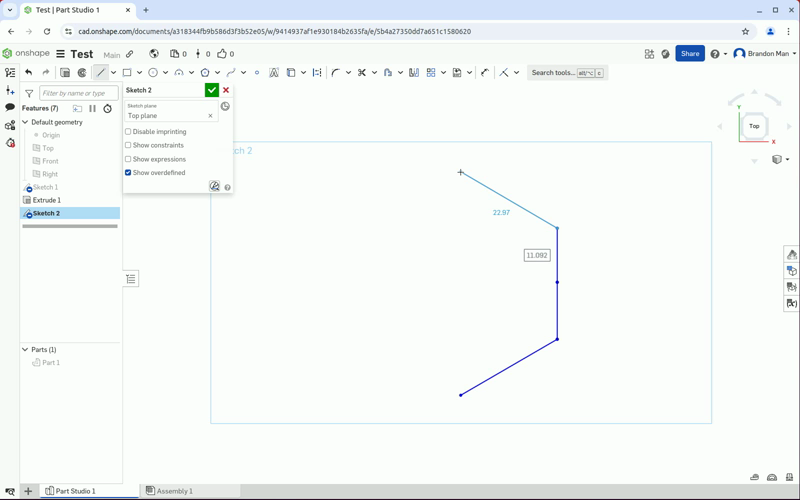
key_up(shift)
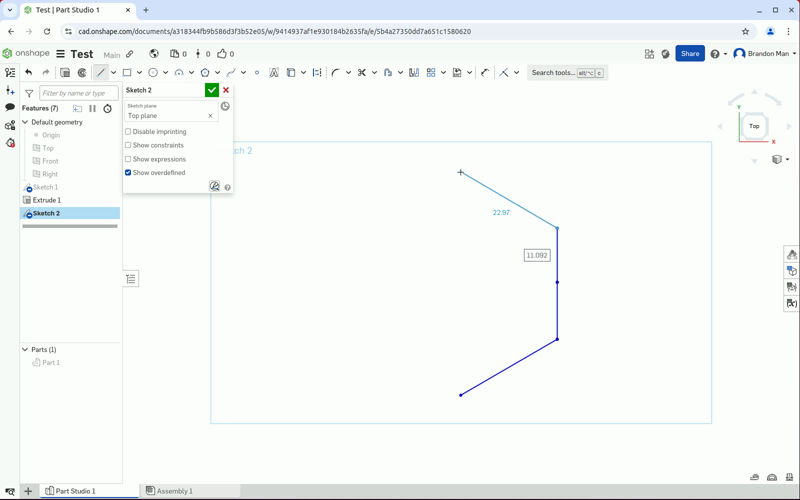
key_down(shift)
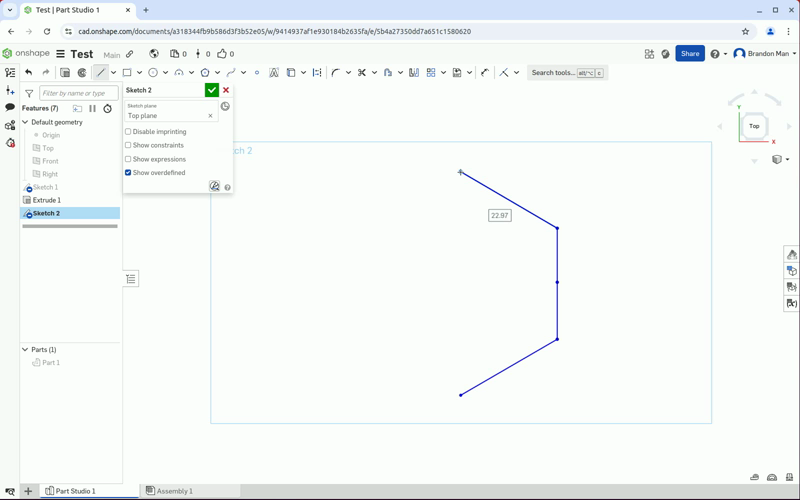
mouse_move(460, 282)
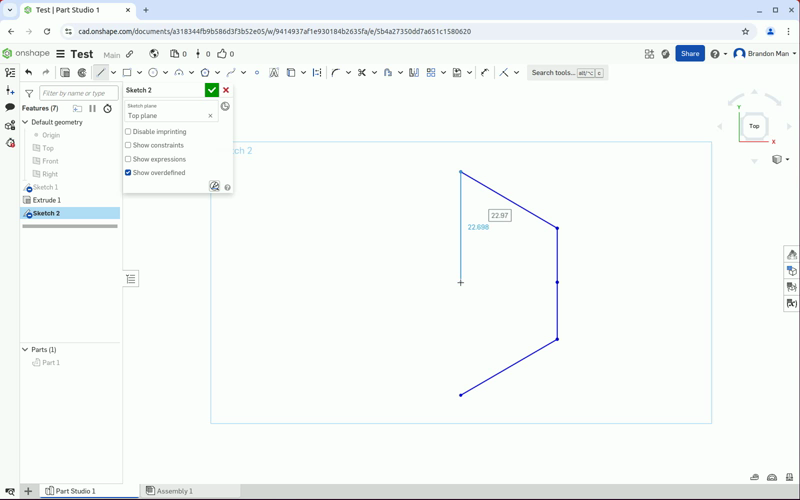
click(460, 282)
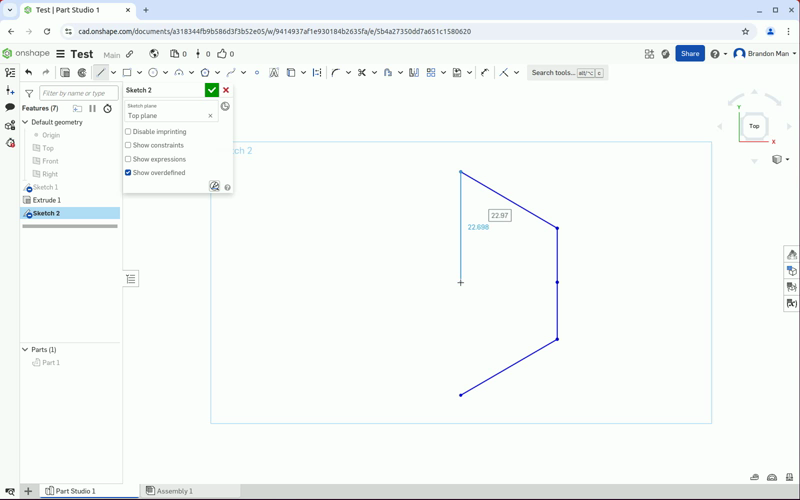
key_up(shift)
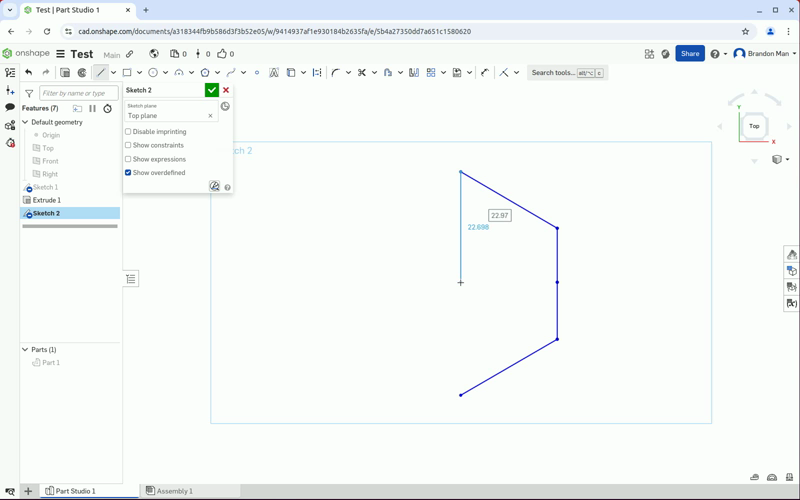
key_down(shift)
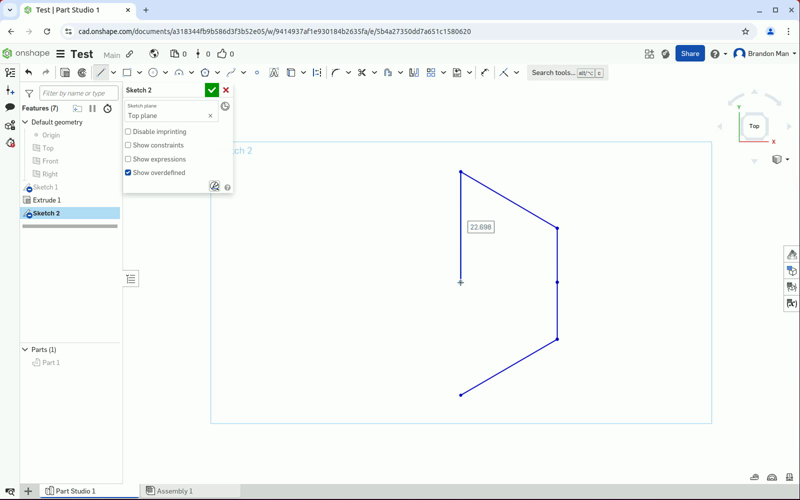
mouse_move(460, 395)
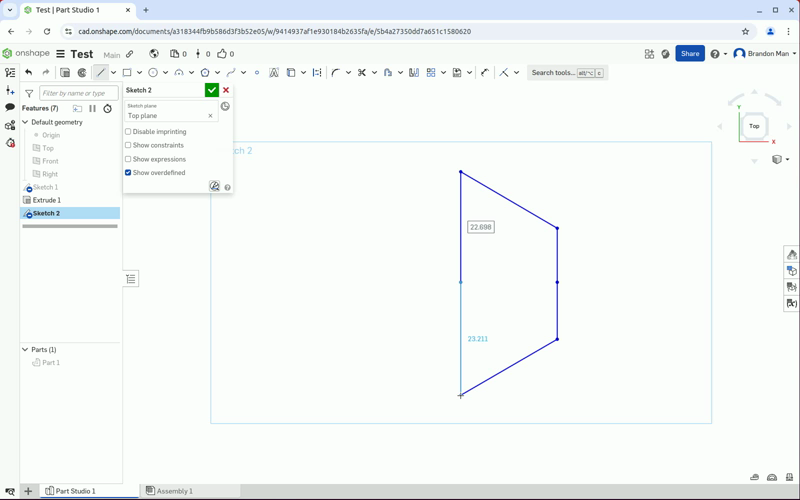
key_up(shift)
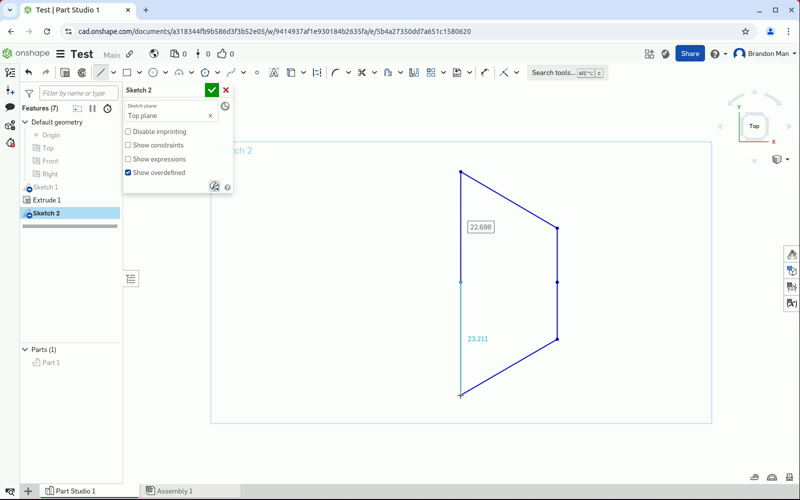
click(460, 395)
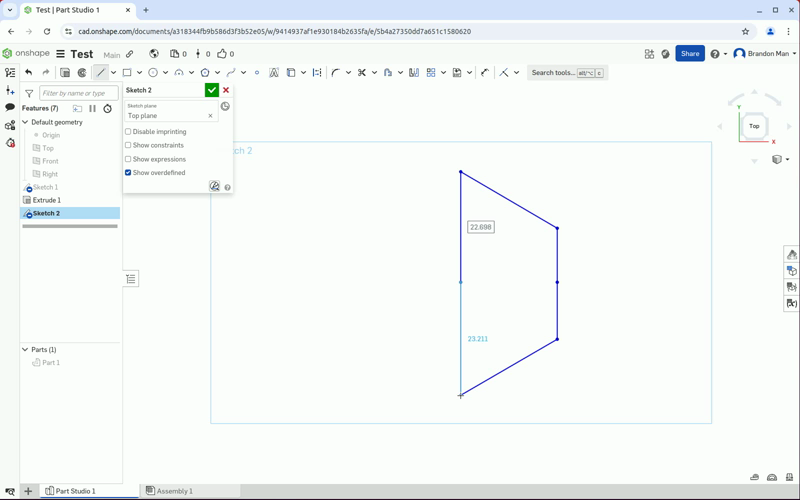
key(esc)
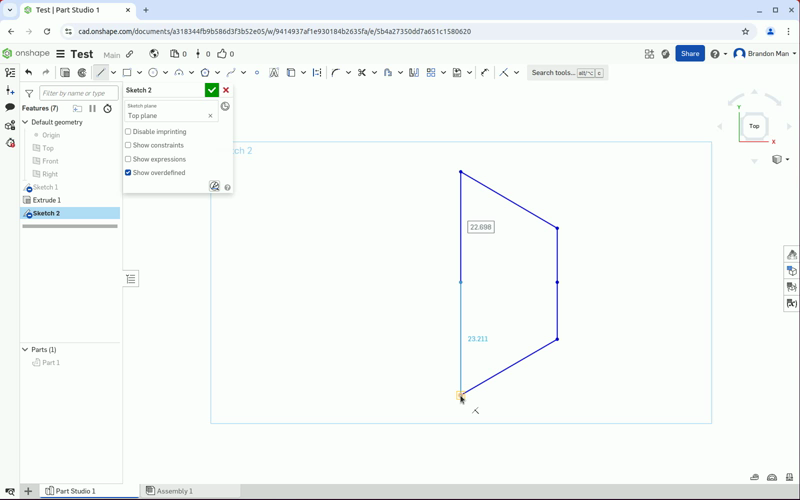
mouse_move(489, 235)
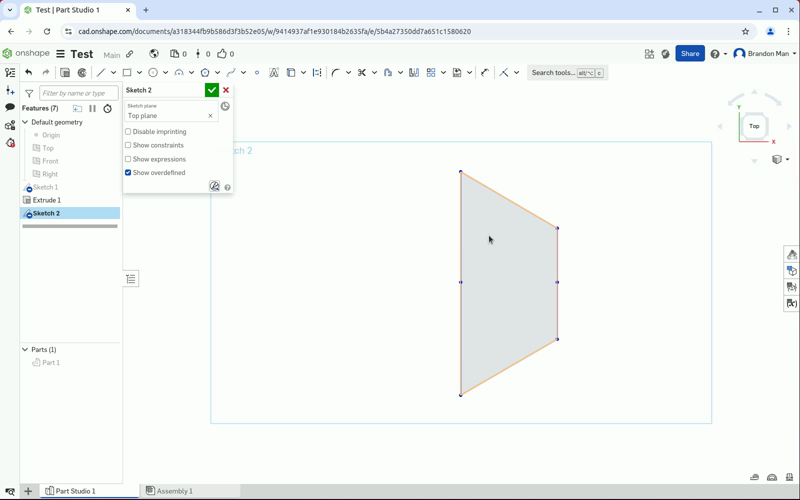
click(489, 235)
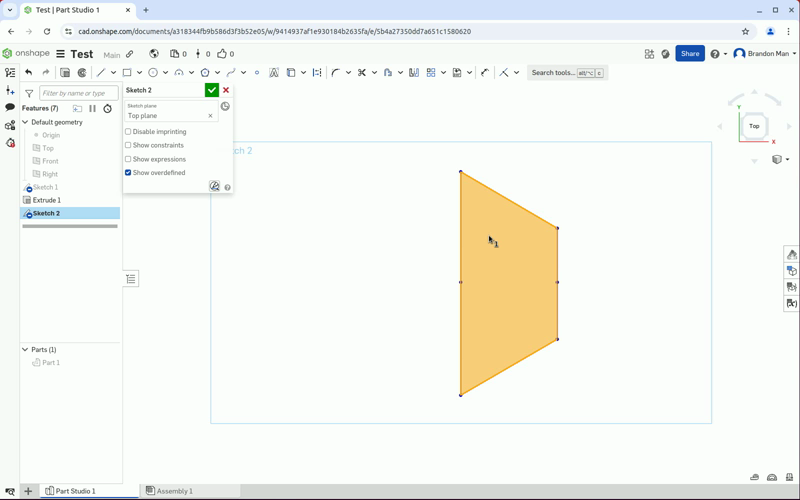
mouse_move(73, 352)
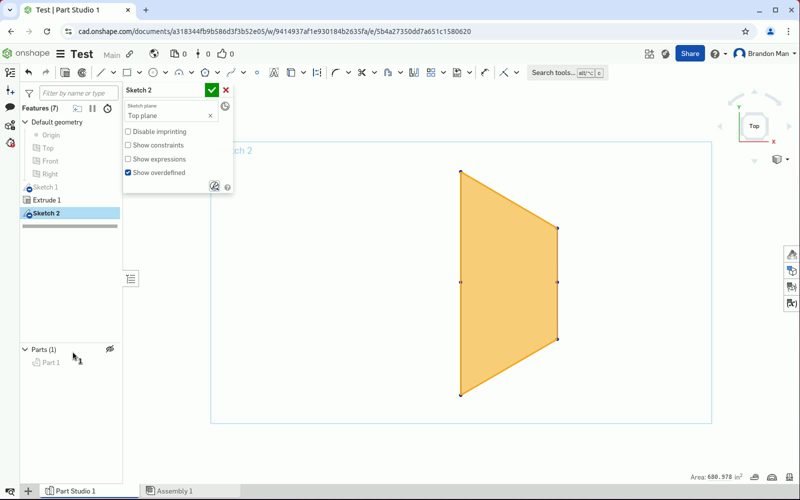
key(shift+y)
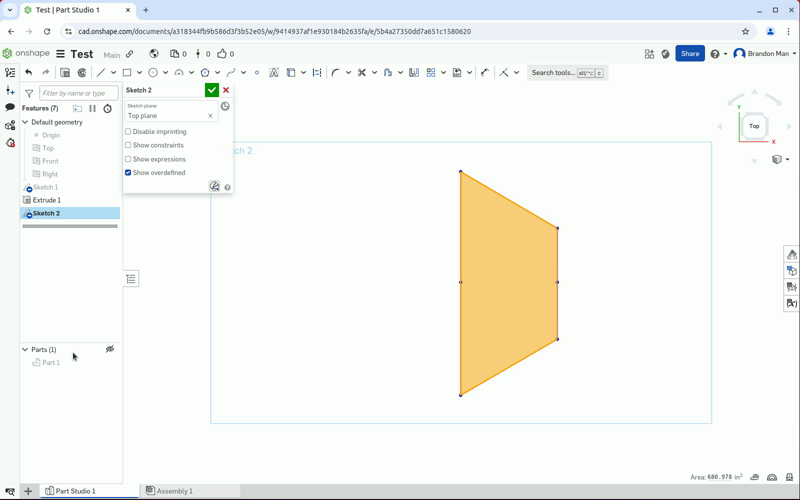
key(shift+e)
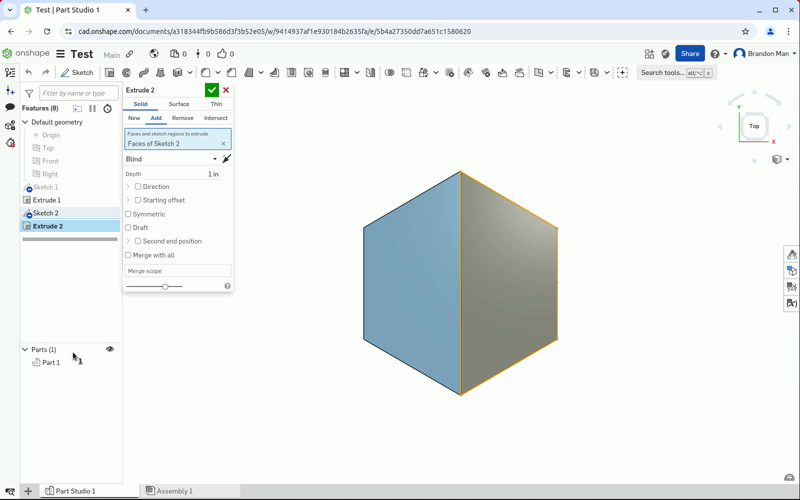
mouse_move(143, 106)
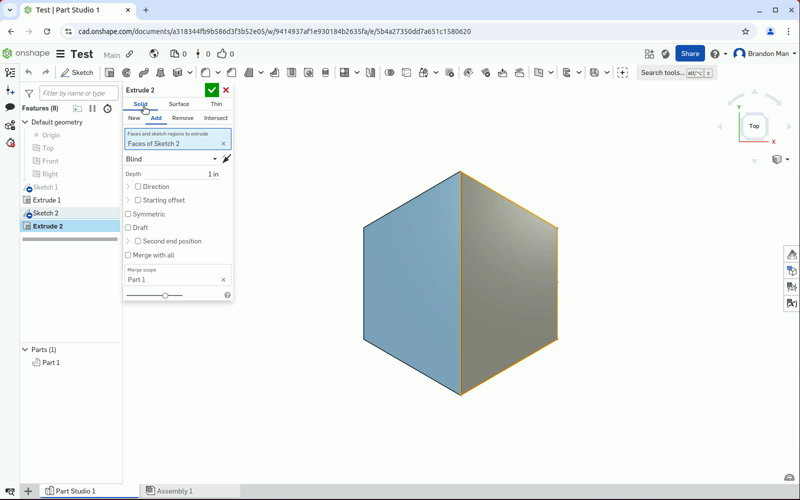
click(143, 106)
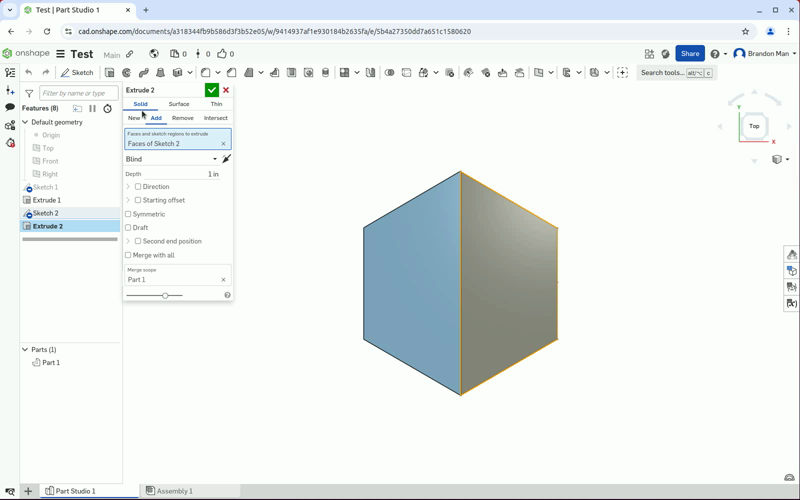
mouse_move(137, 120)
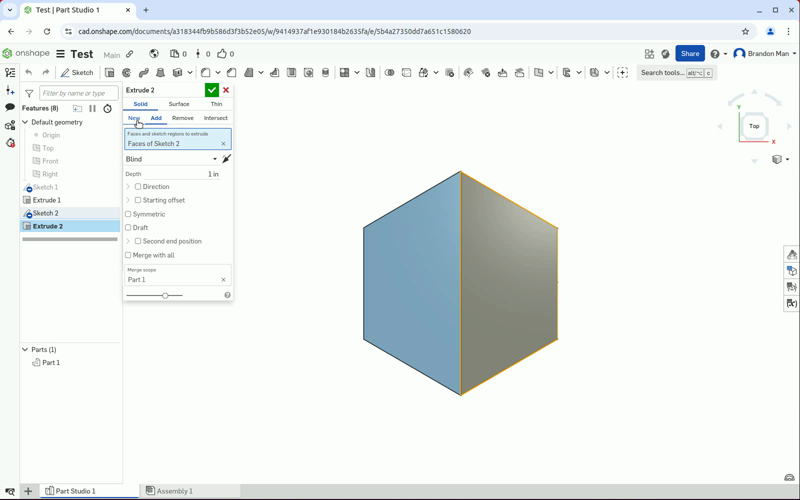
click(137, 120)
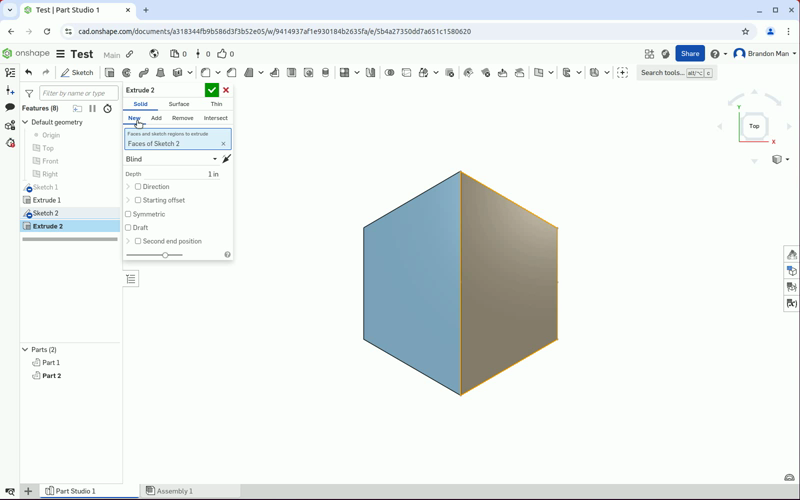
key(tab, 4)
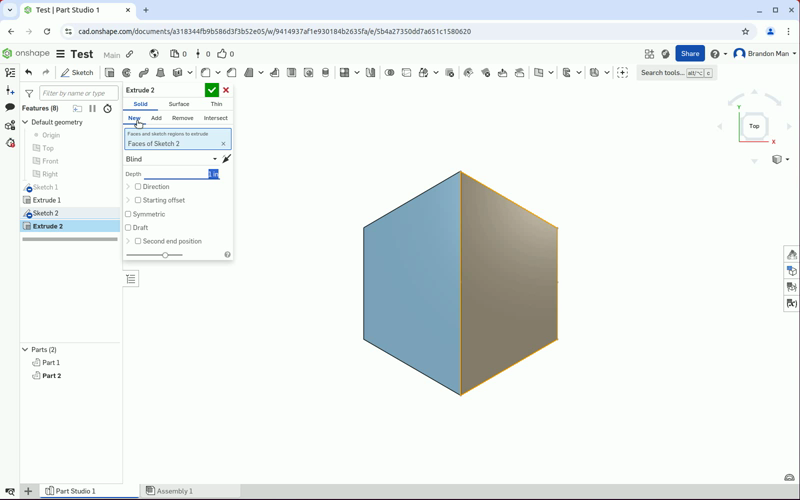
text(0.722)
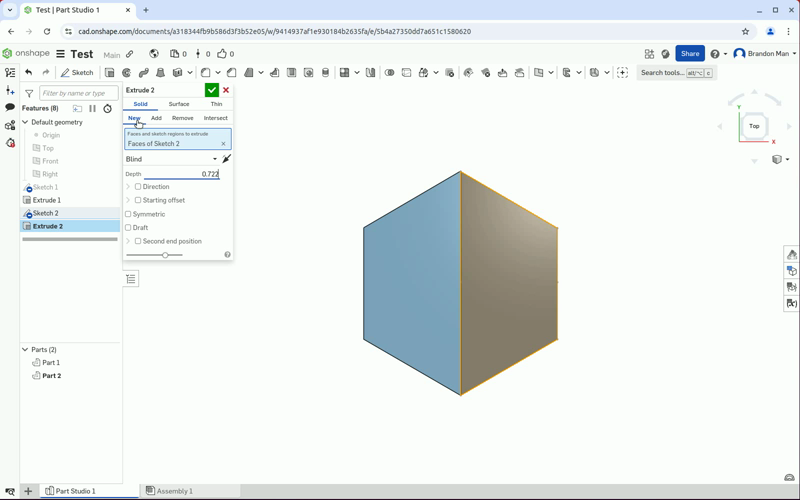
key(enter)
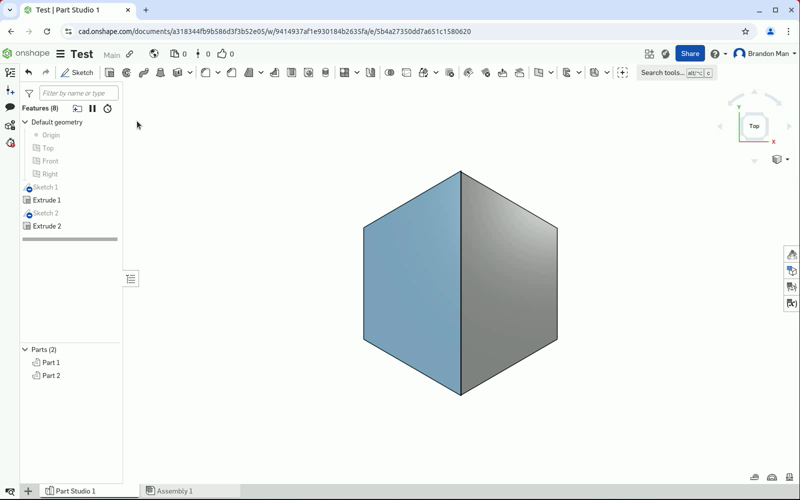
key(shift+h)
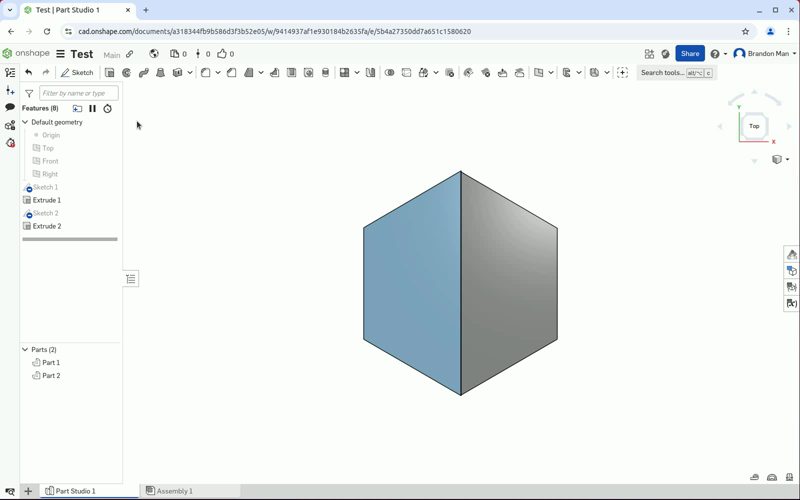
key(shift+h)
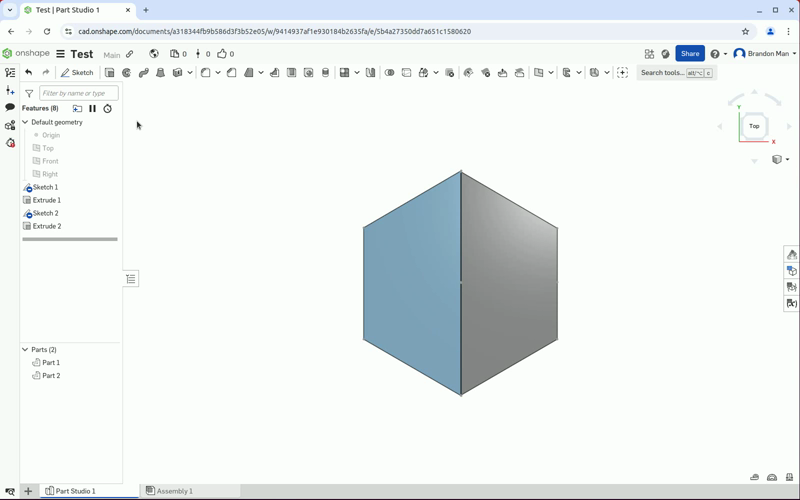
key(shift+7)
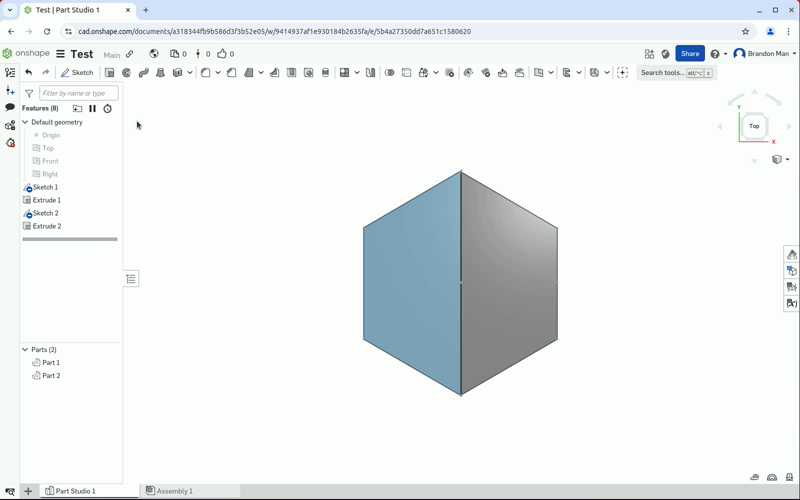
key(up, 3)
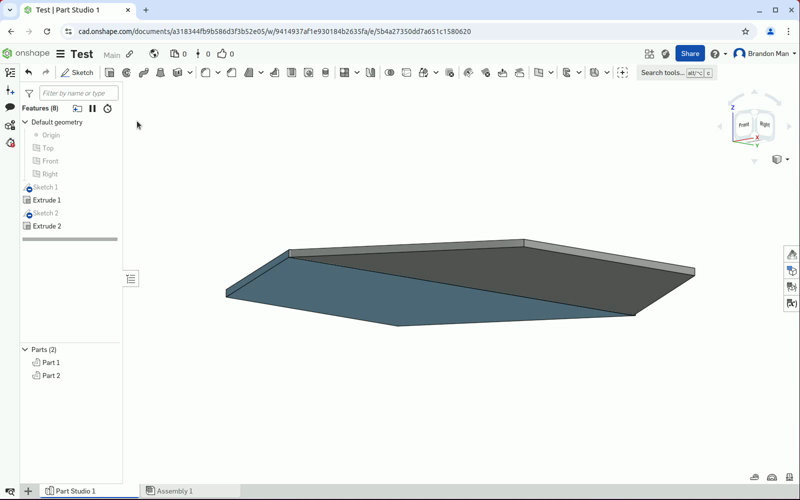
key(left, 3)
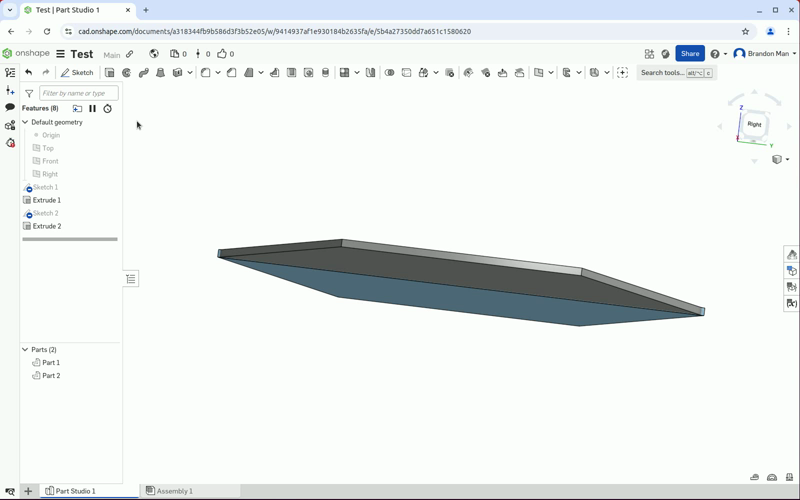
key(right, 3)
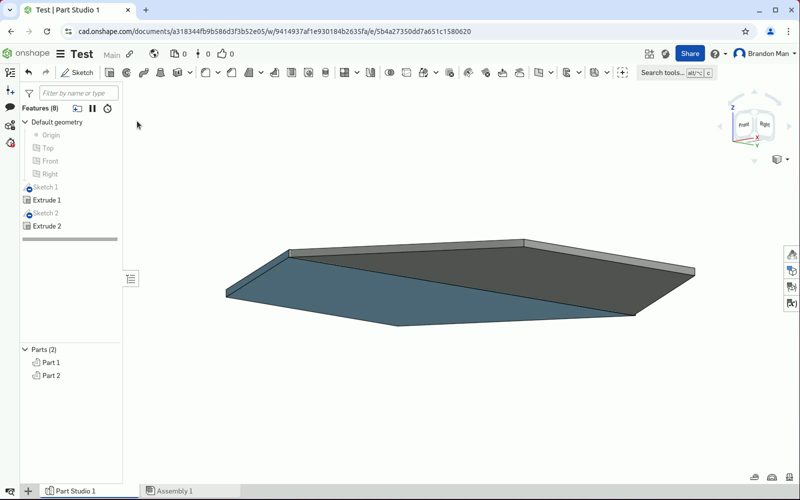
key(down, 3)
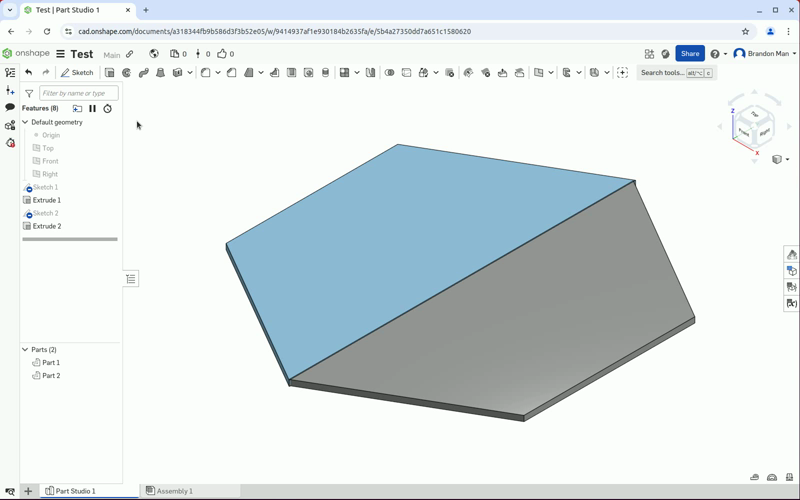
mouse_move(73, 189)
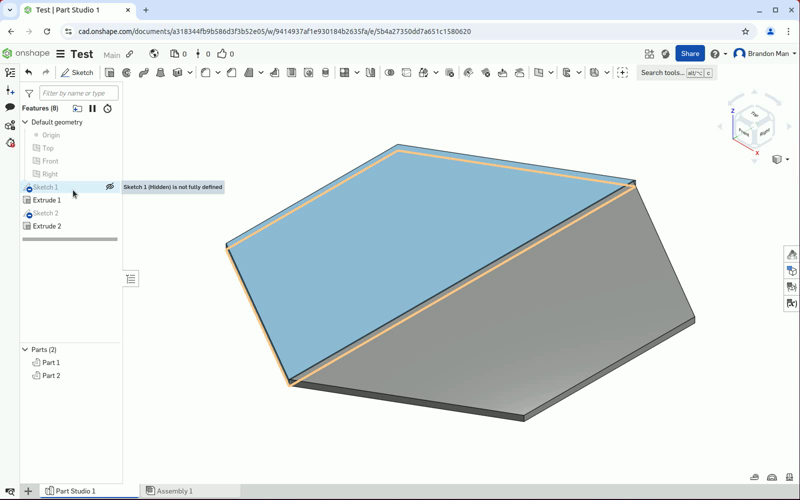
click(73, 189)